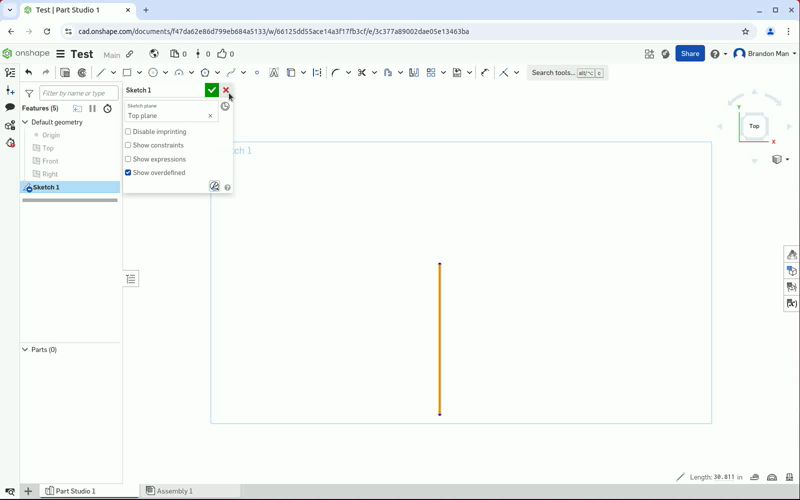
key(shift+h)
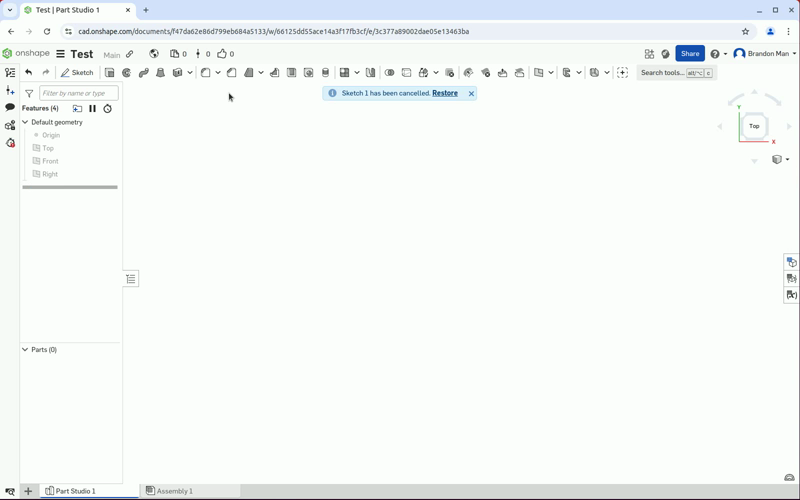
mouse_move(73, 352)
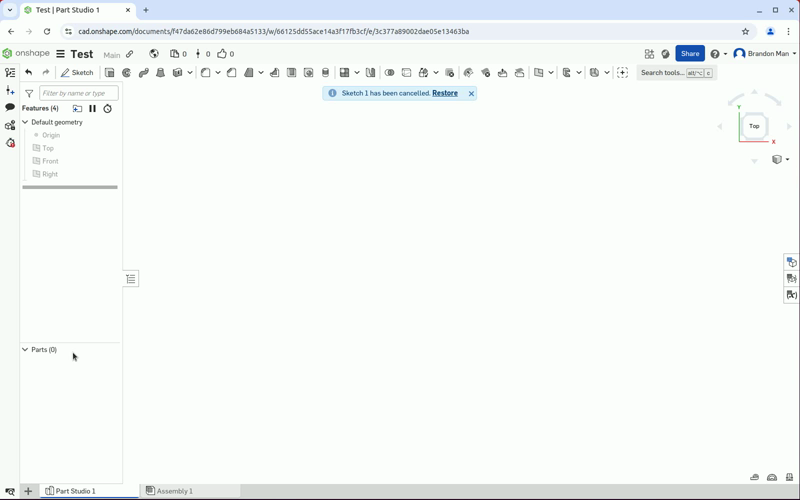
key(y)
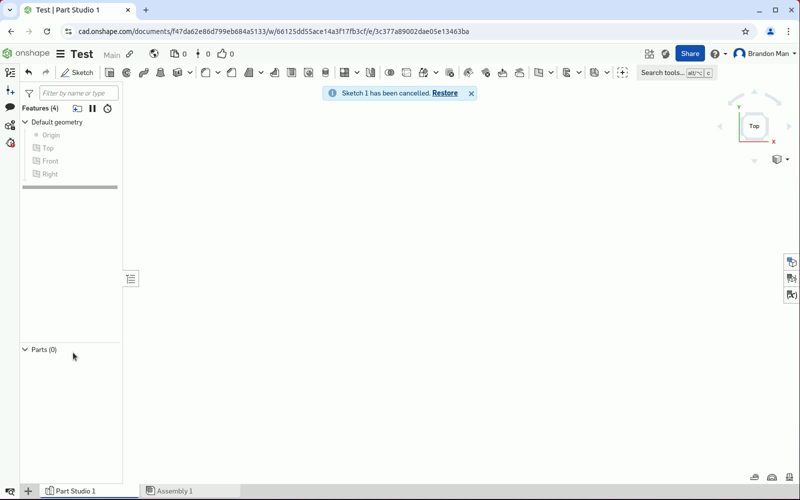
key(shift+p)
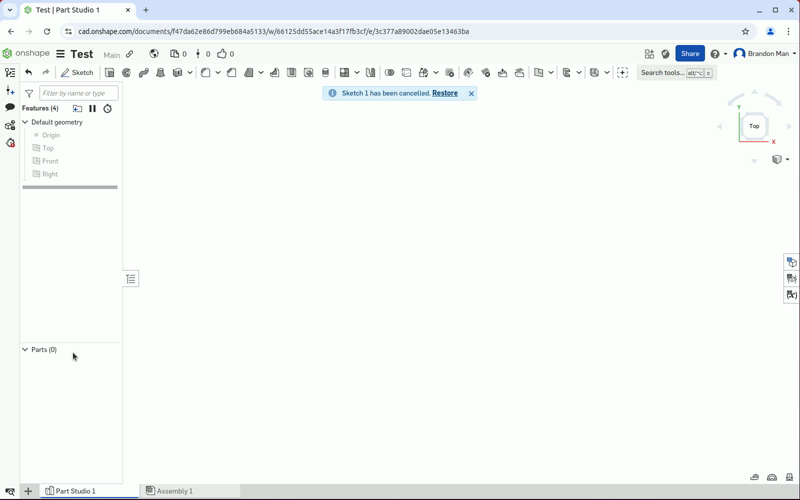
key(space)
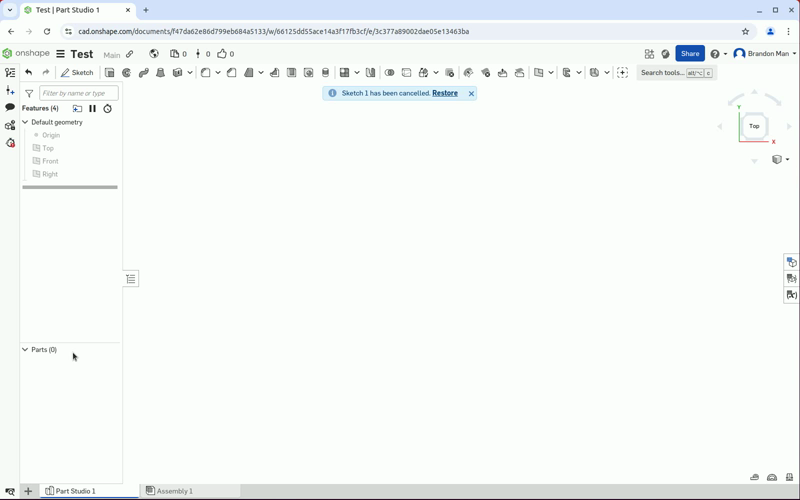
key_down(shift)
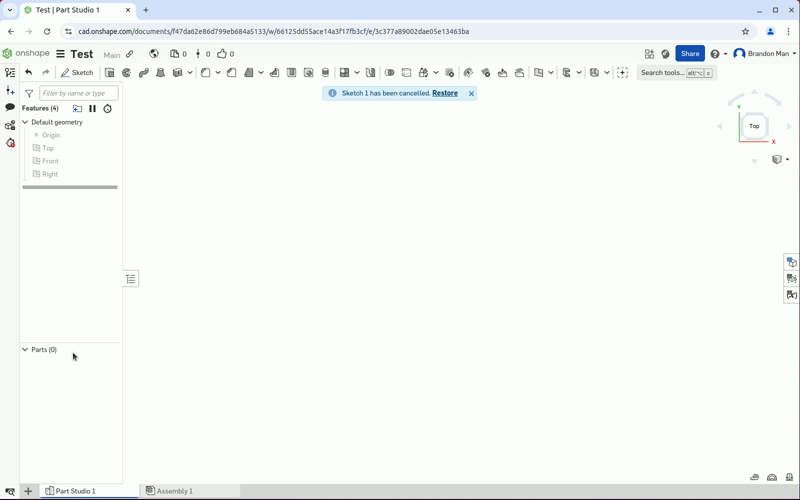
key(up)
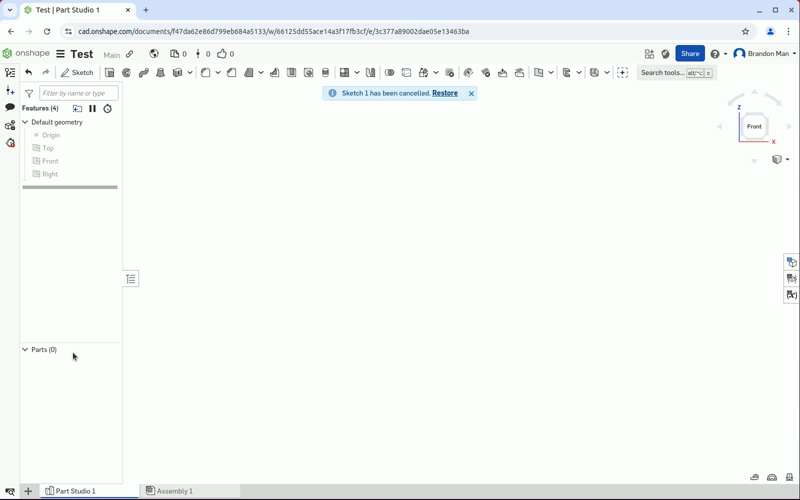
key_up(shift)
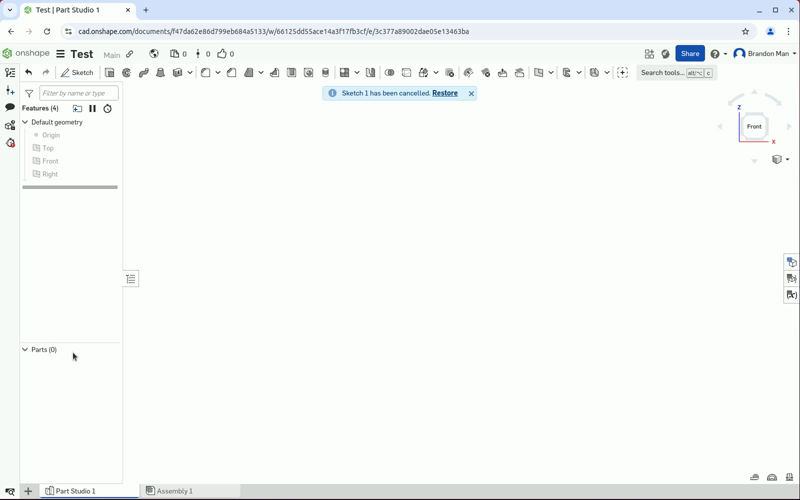
mouse_move(73, 352)
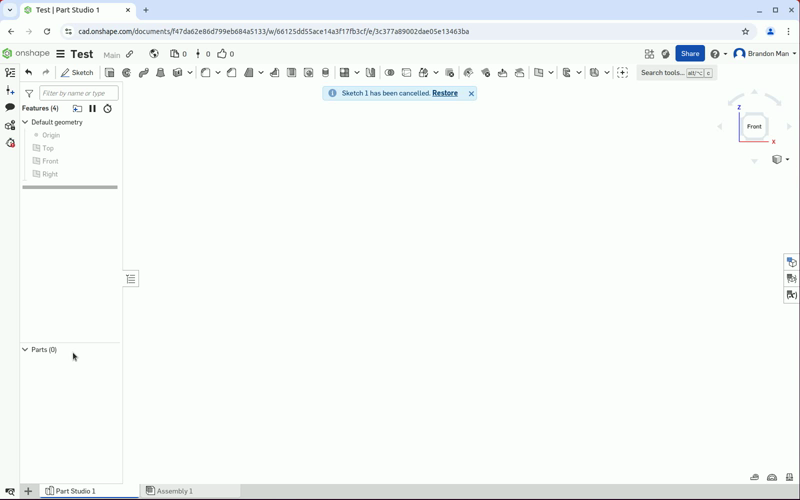
key(shift+y)
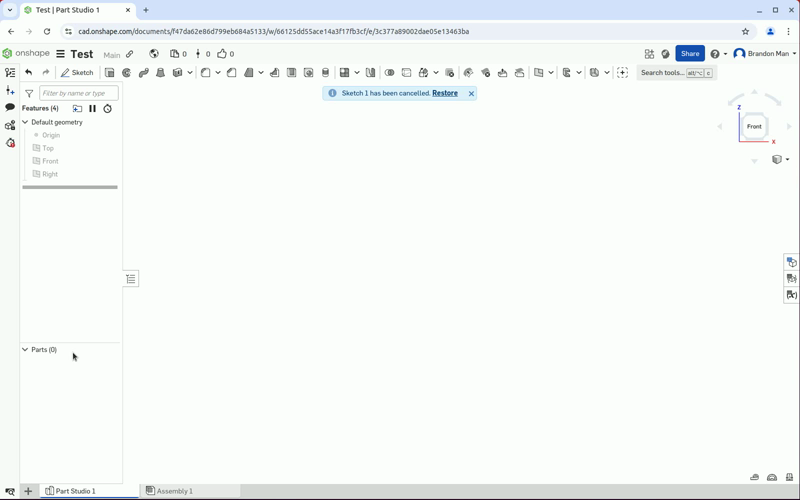
key(shift+s)
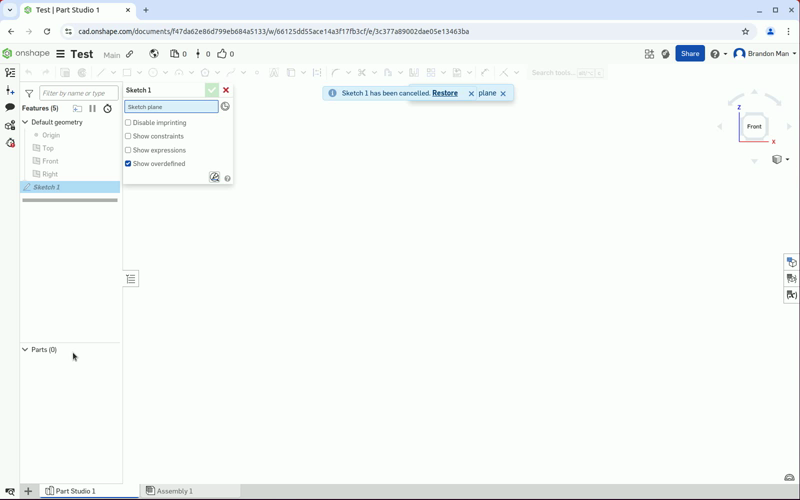
mouse_move(73, 163)
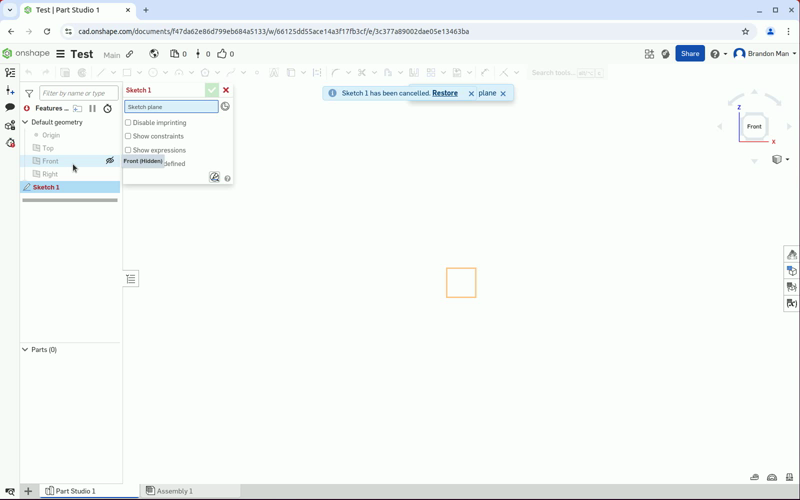
click(73, 163)
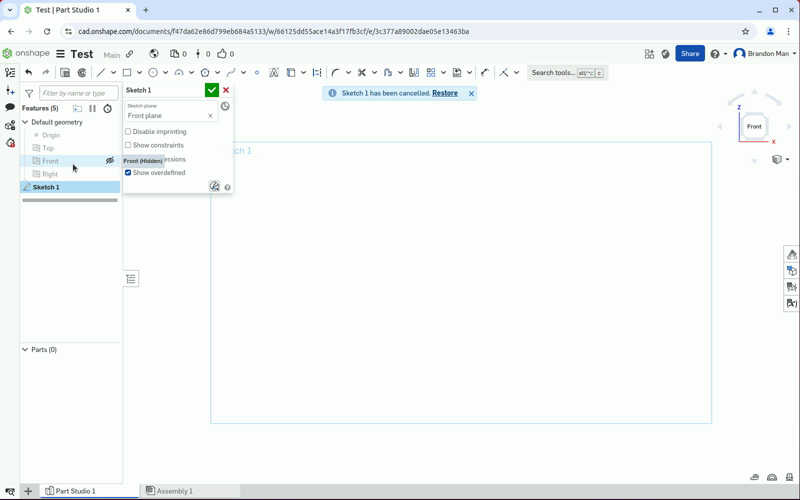
mouse_move(73, 352)
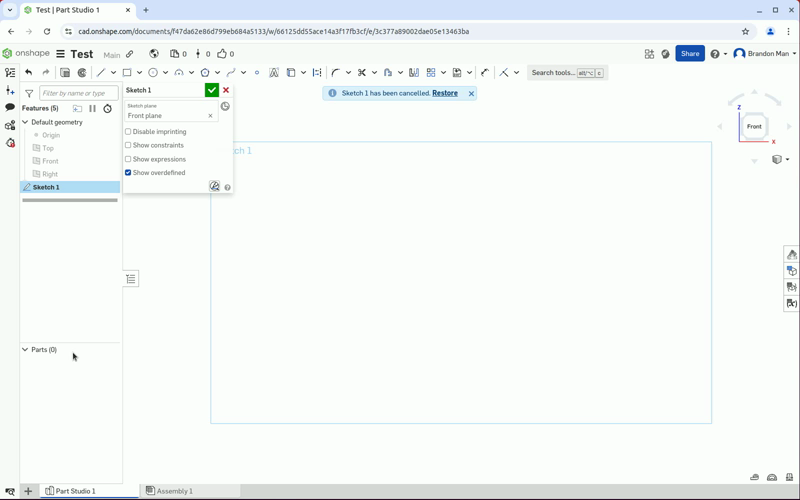
key(y)
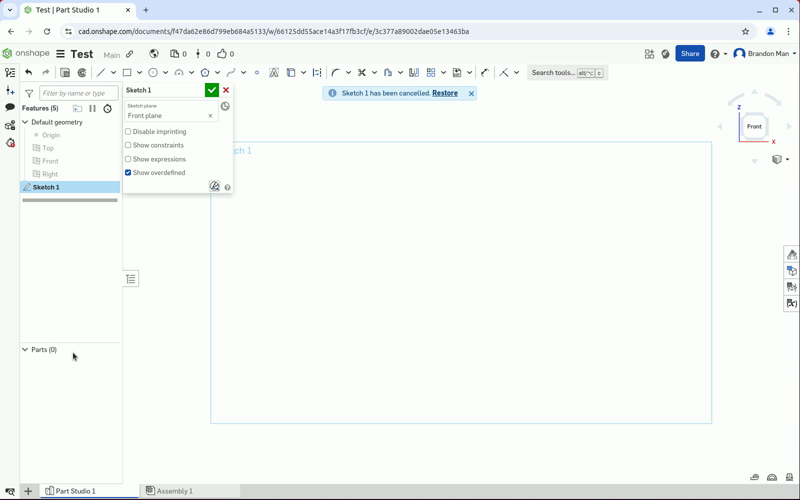
key(l)
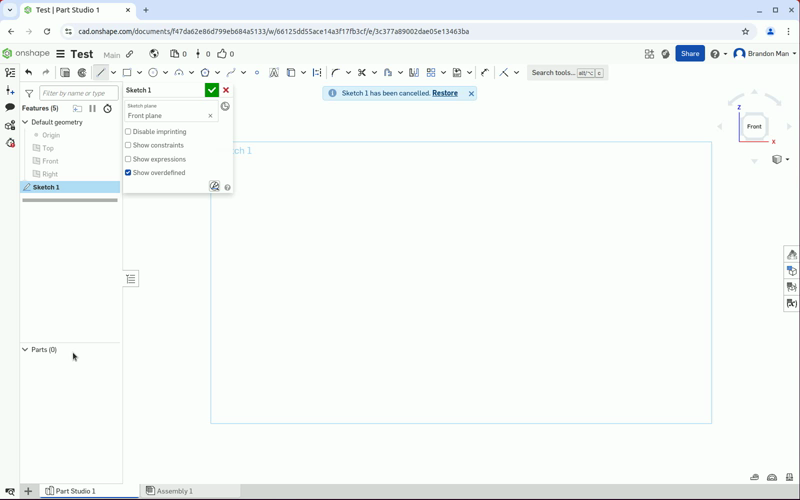
key_down(shift)
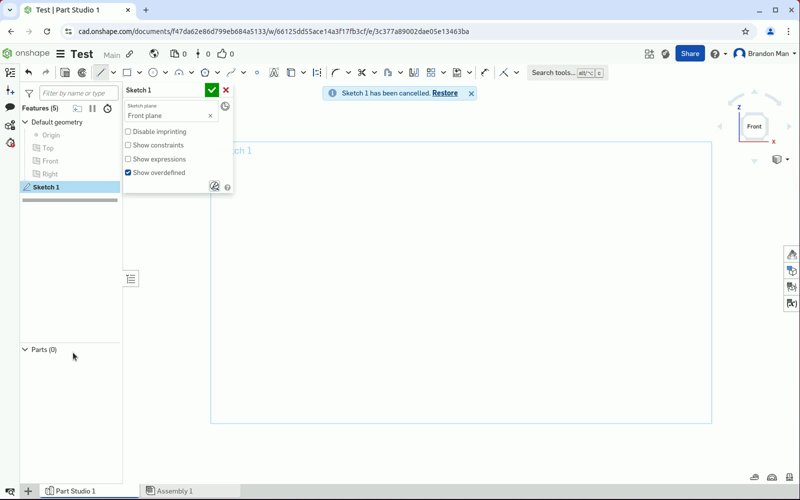
mouse_move(407, 282)
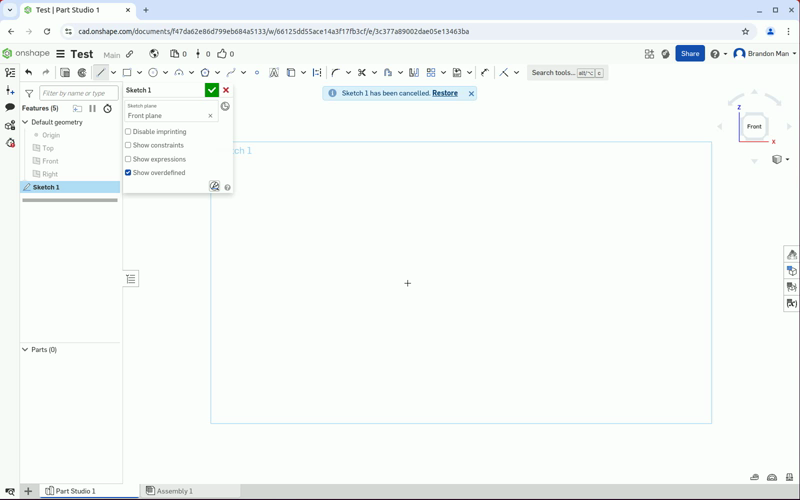
click(407, 282)
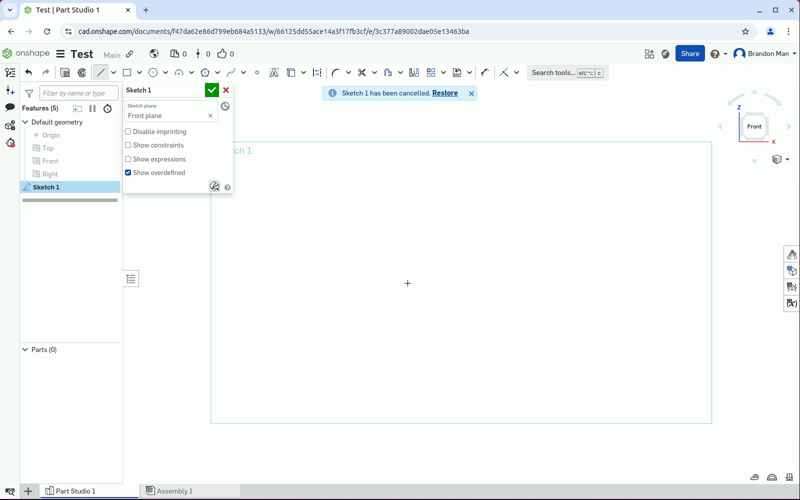
key_up(shift)
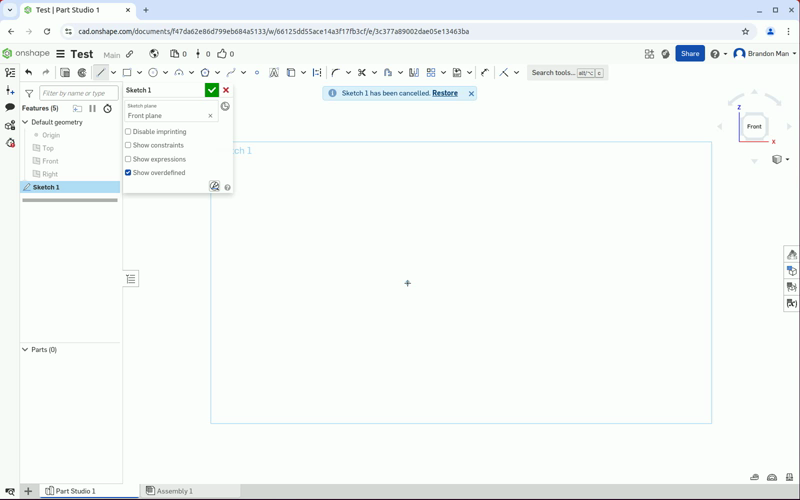
key_down(shift)
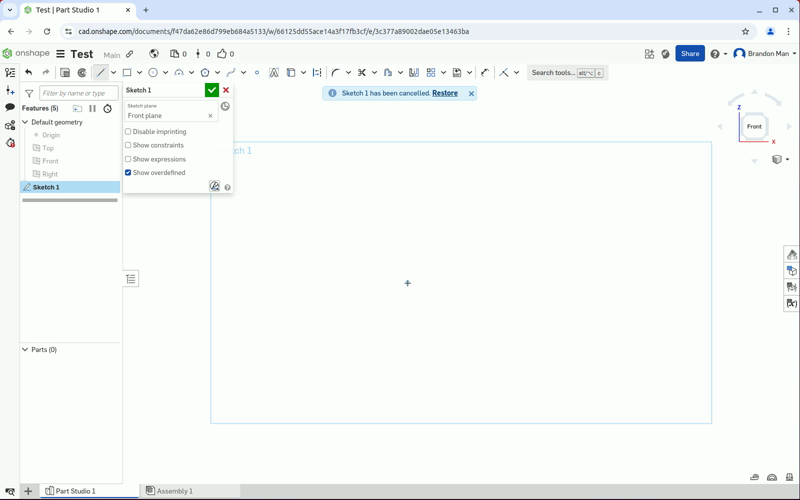
mouse_move(512, 395)
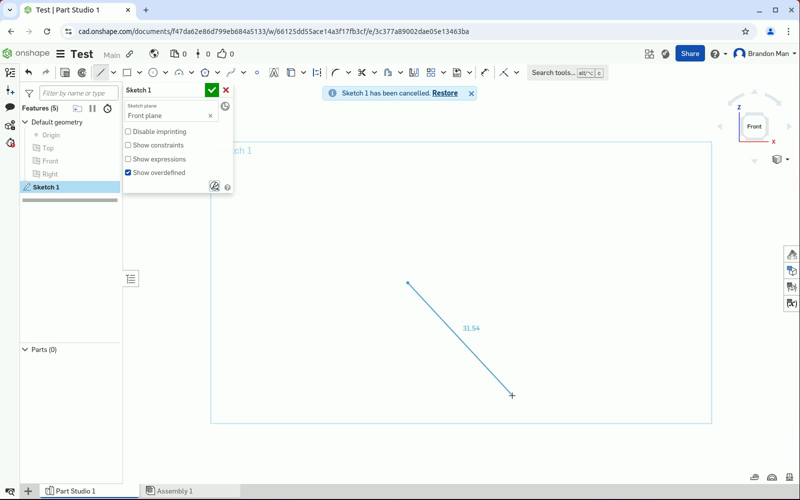
click(512, 395)
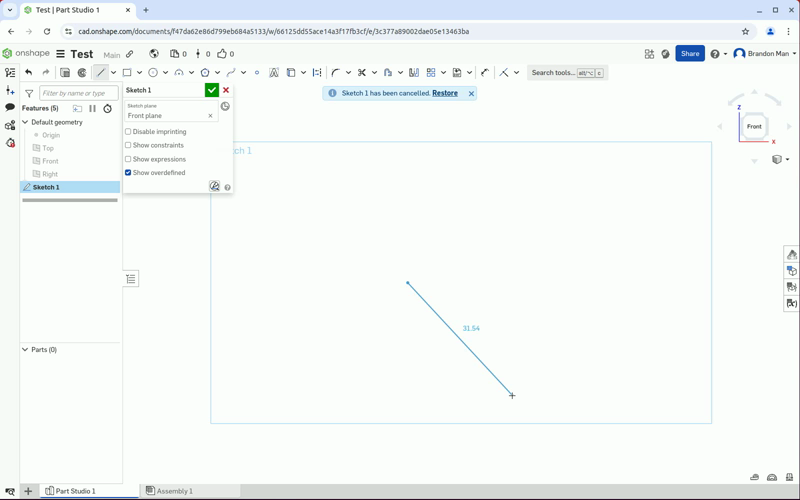
key_up(shift)
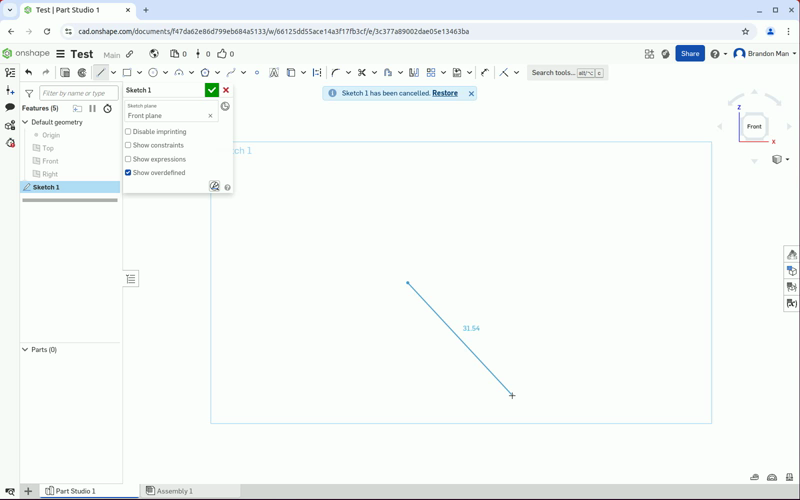
key_down(shift)
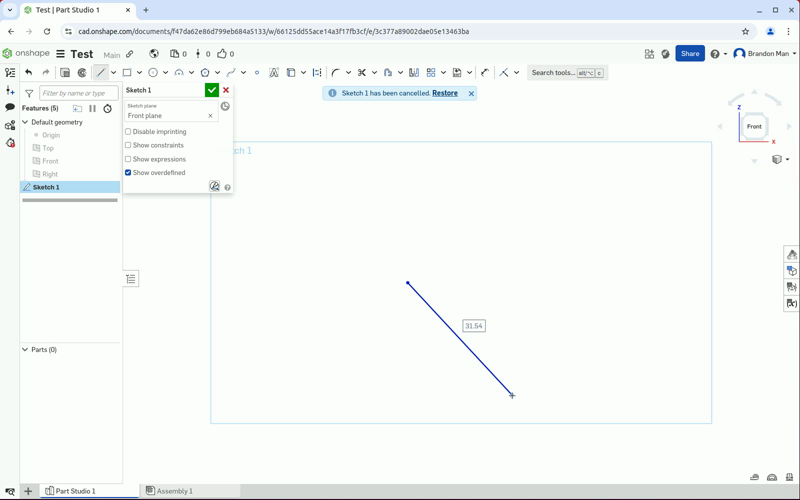
mouse_move(512, 170)
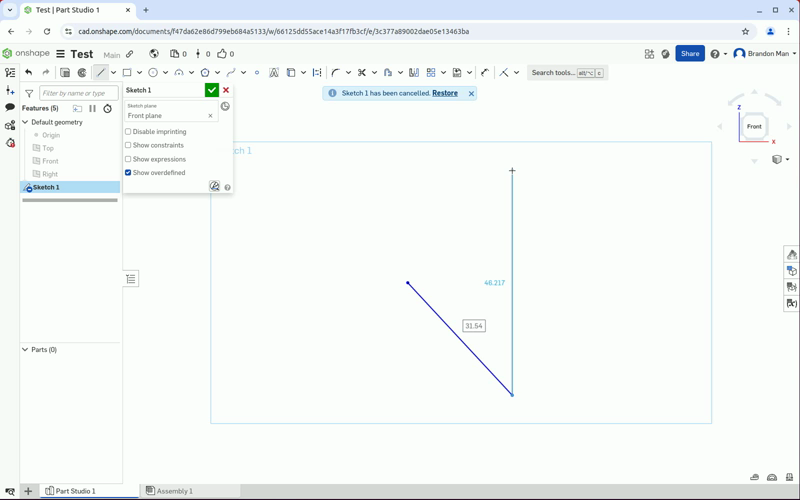
click(512, 170)
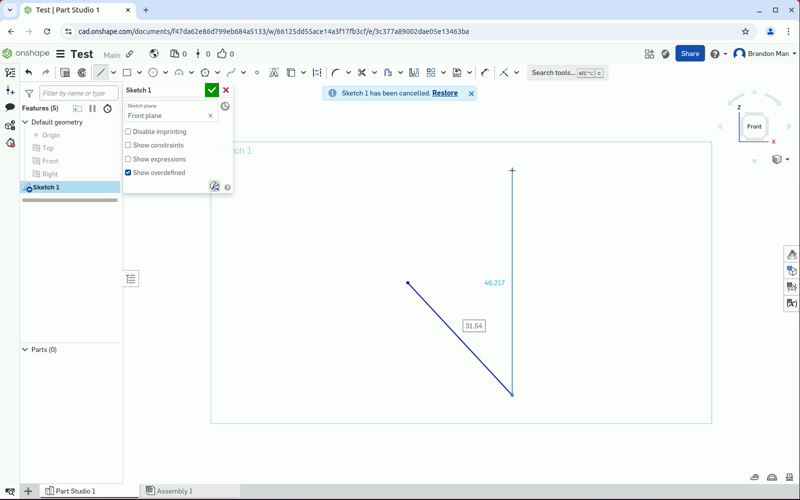
key_up(shift)
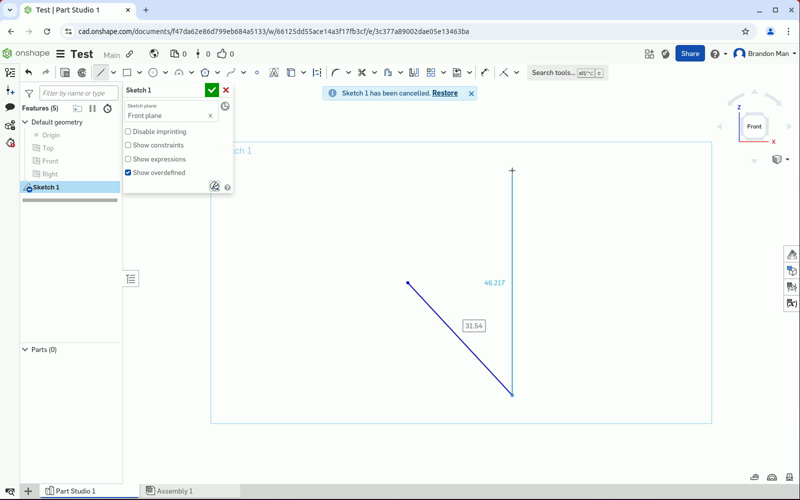
key_down(shift)
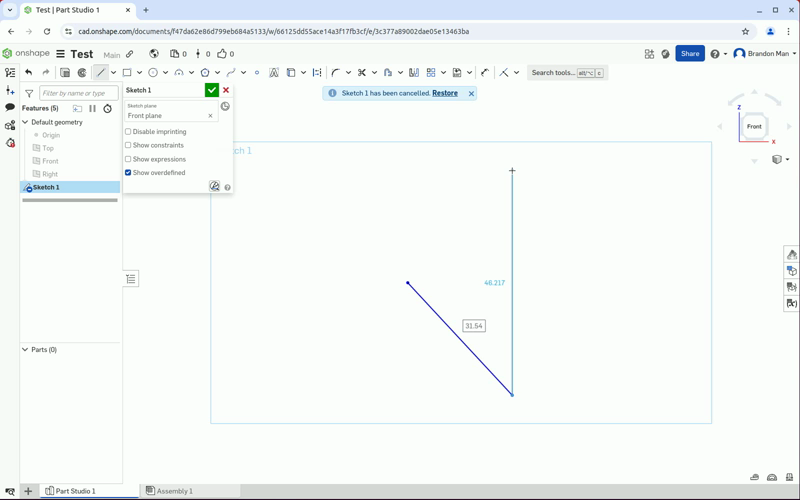
mouse_move(407, 282)
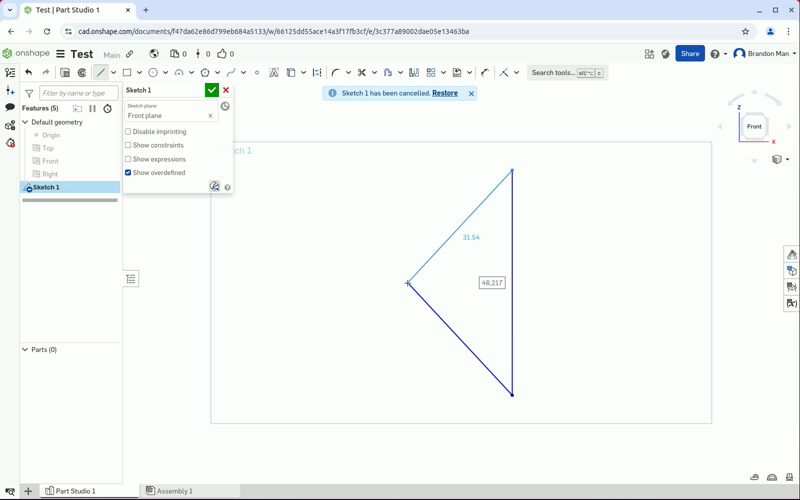
key_up(shift)
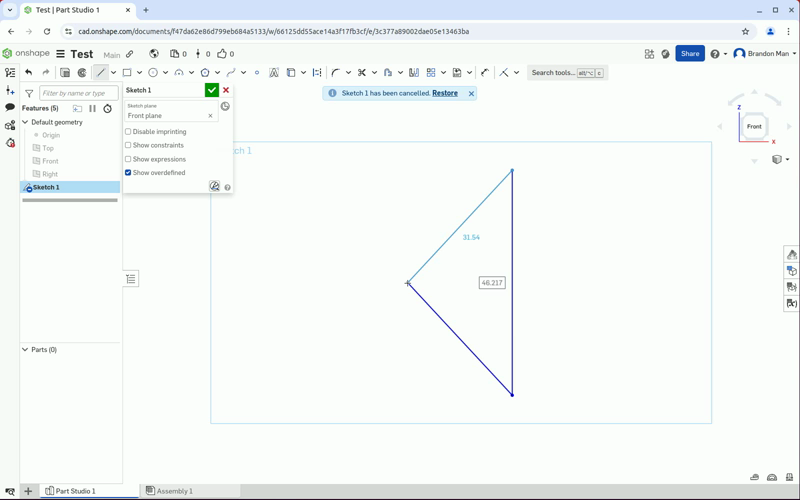
click(407, 282)
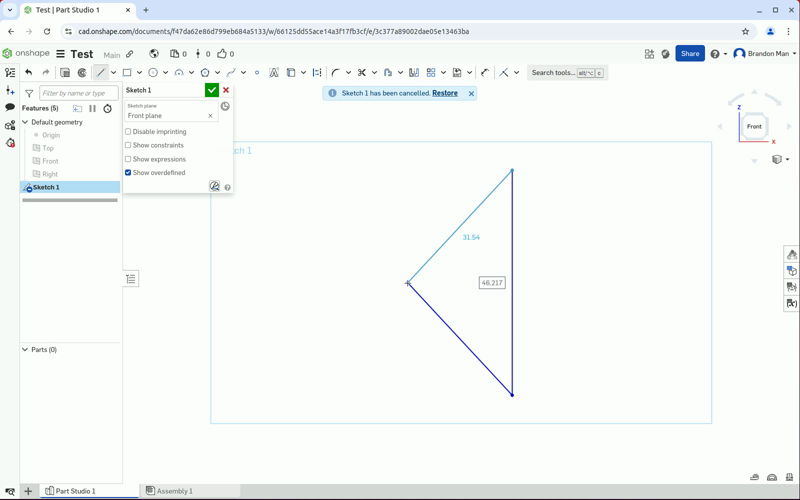
key(esc)
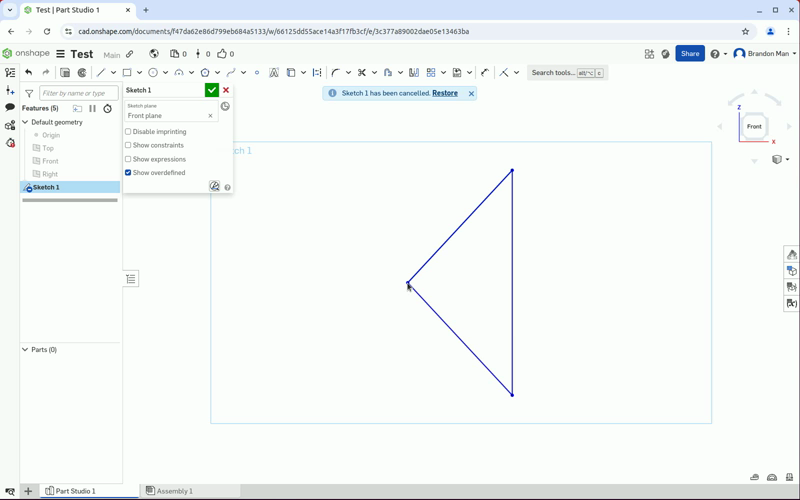
mouse_move(443, 292)
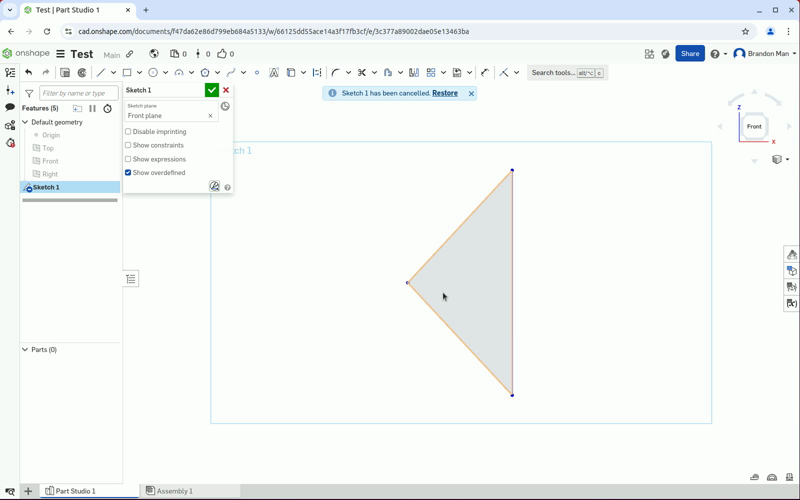
click(443, 292)
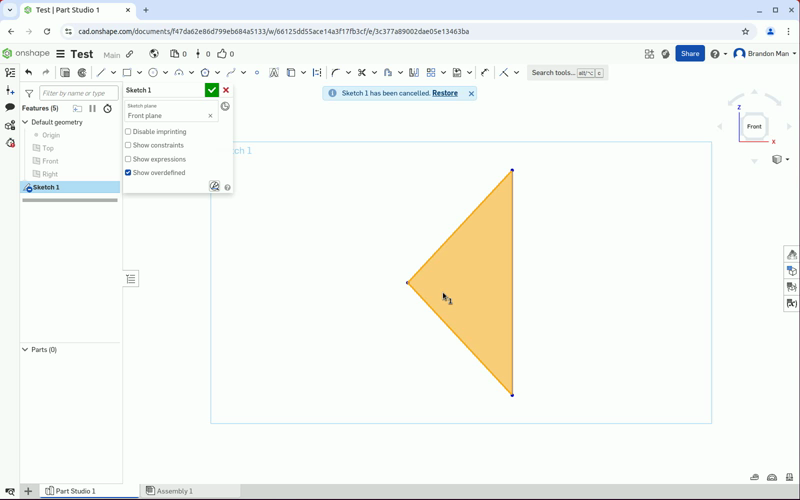
mouse_move(73, 352)
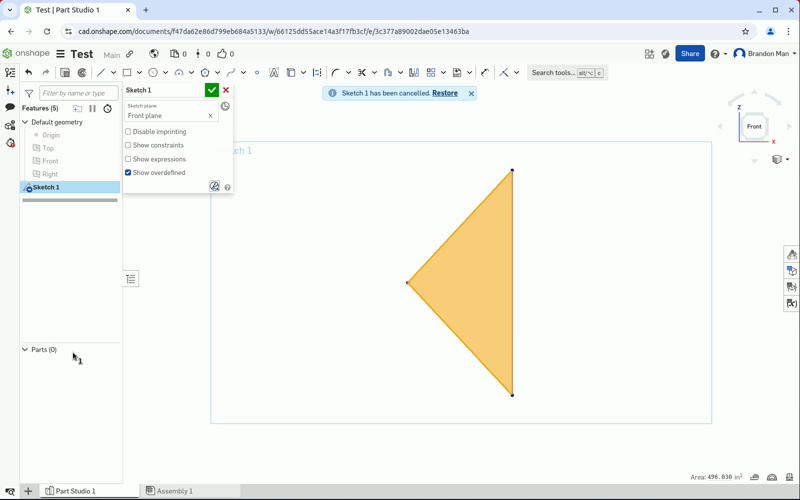
key(shift+y)
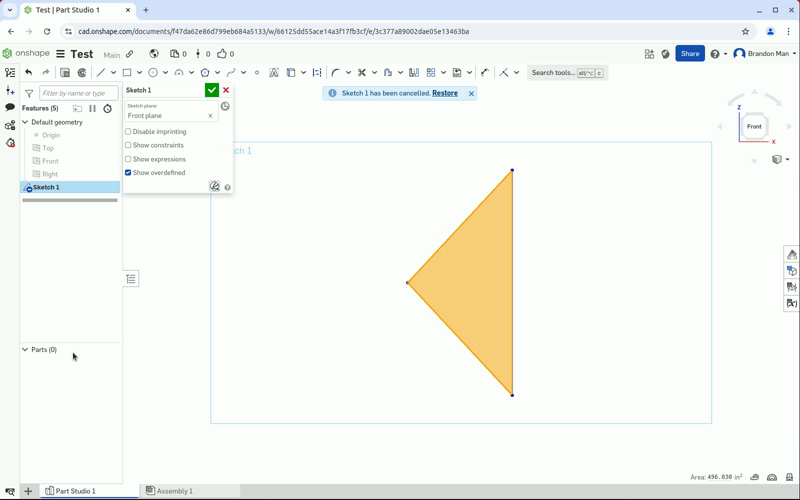
key(shift+e)
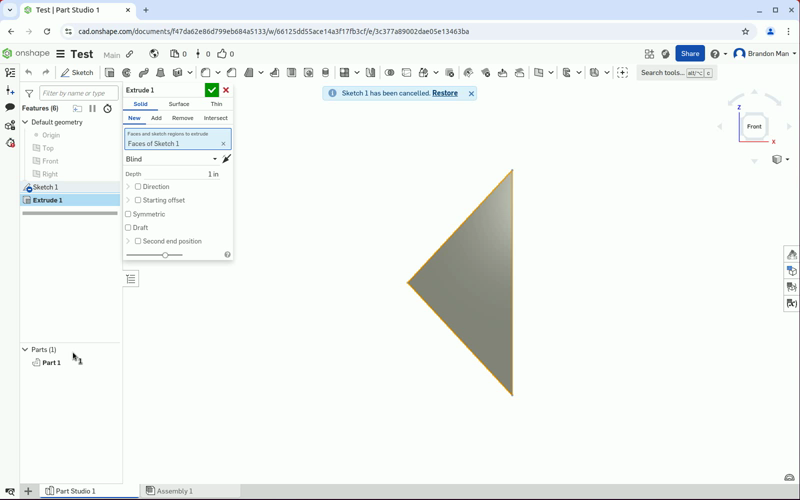
mouse_move(143, 106)
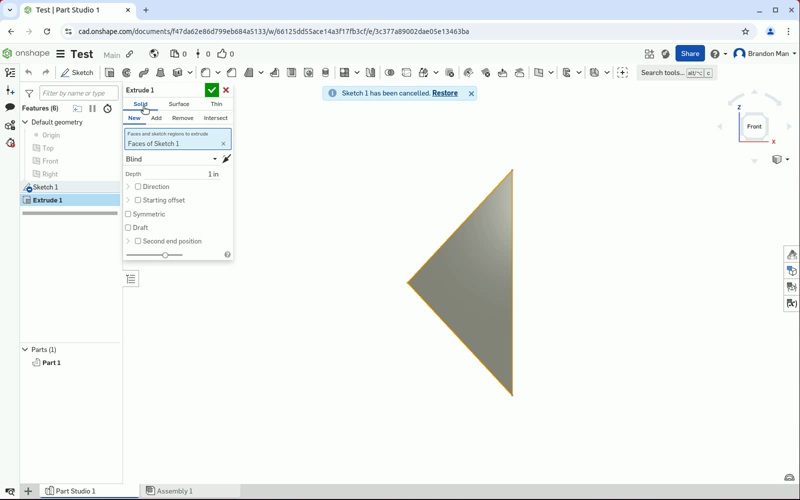
click(143, 106)
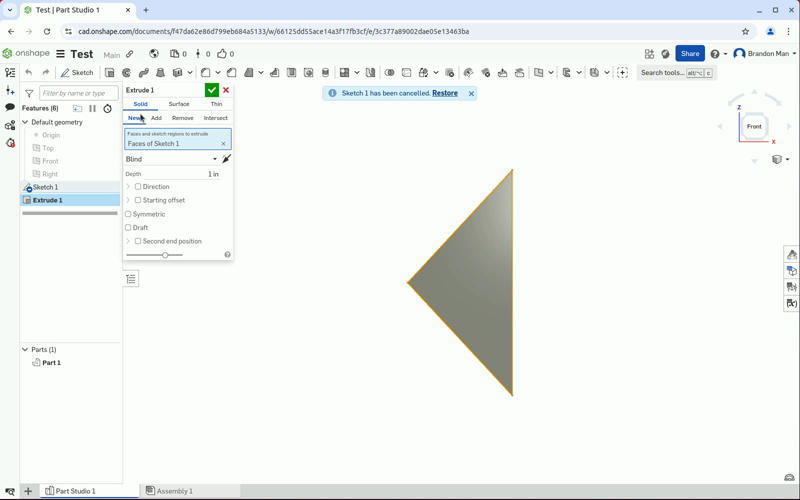
mouse_move(137, 120)
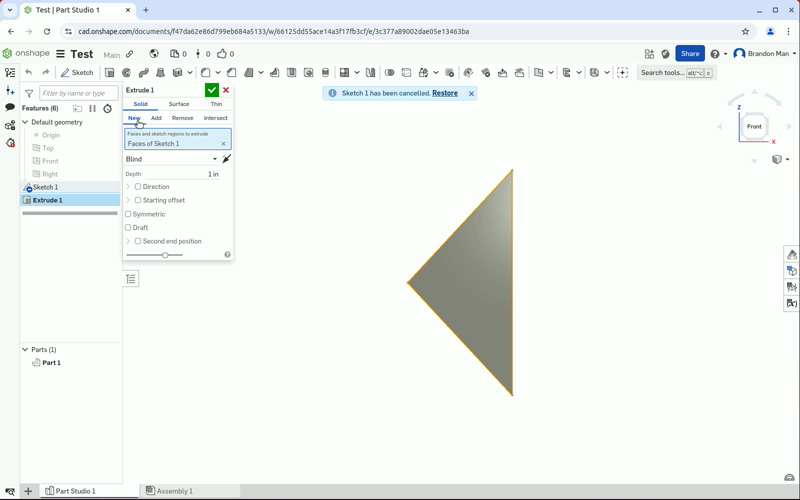
click(137, 120)
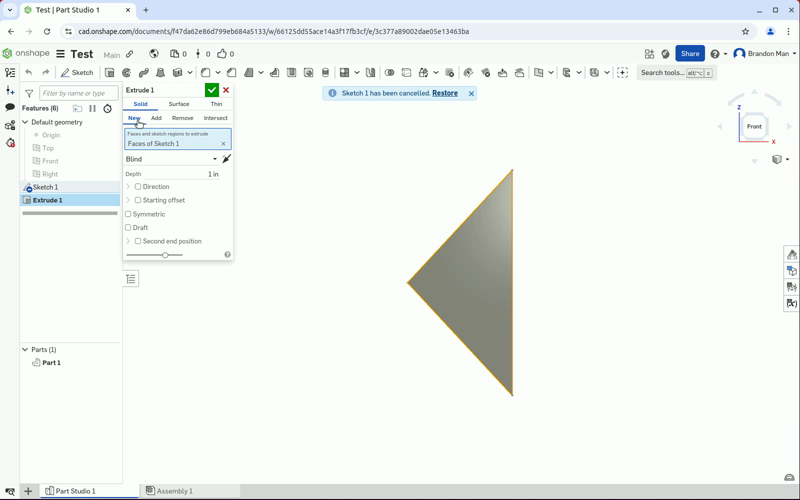
key(tab, 4)
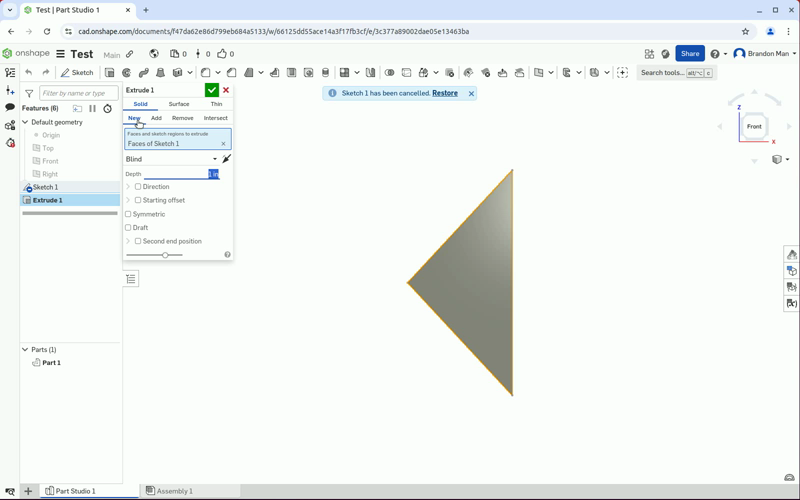
text(0.722)
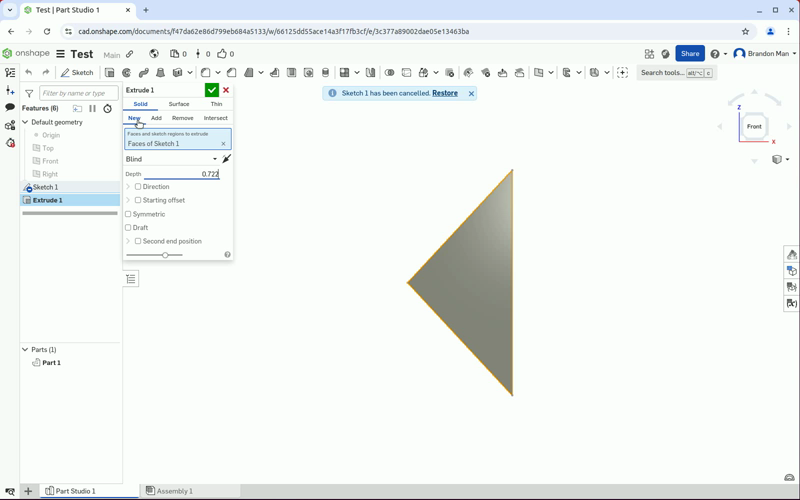
key(enter)
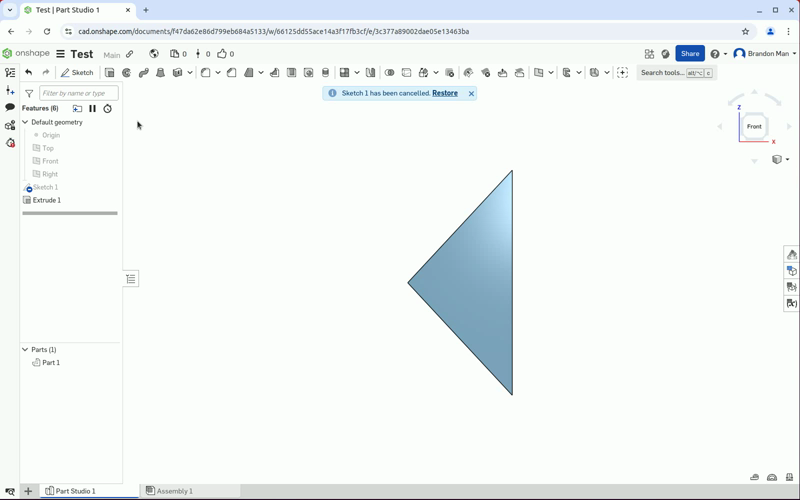
key(shift+h)
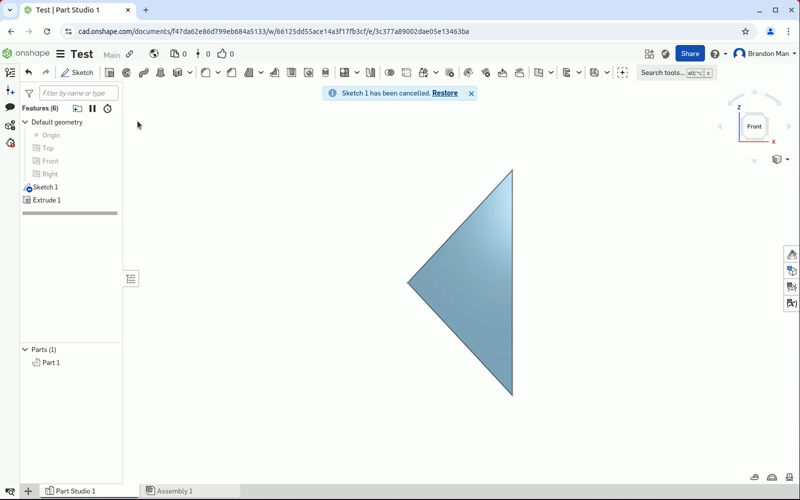
key(shift+h)
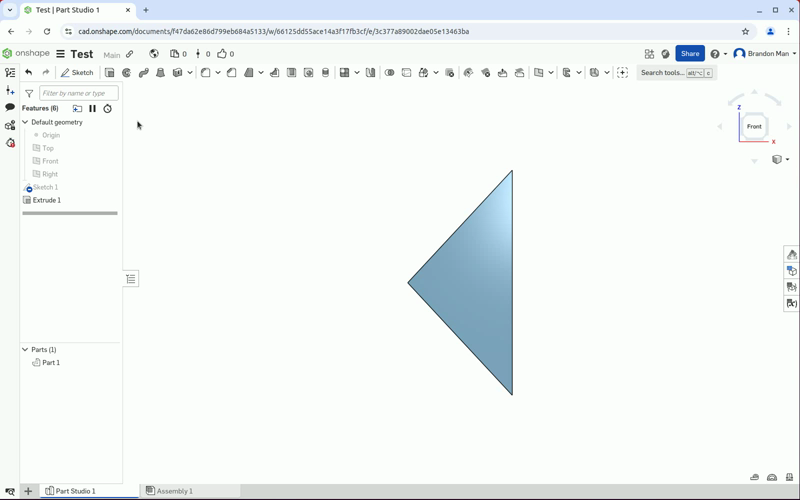
mouse_move(73, 189)
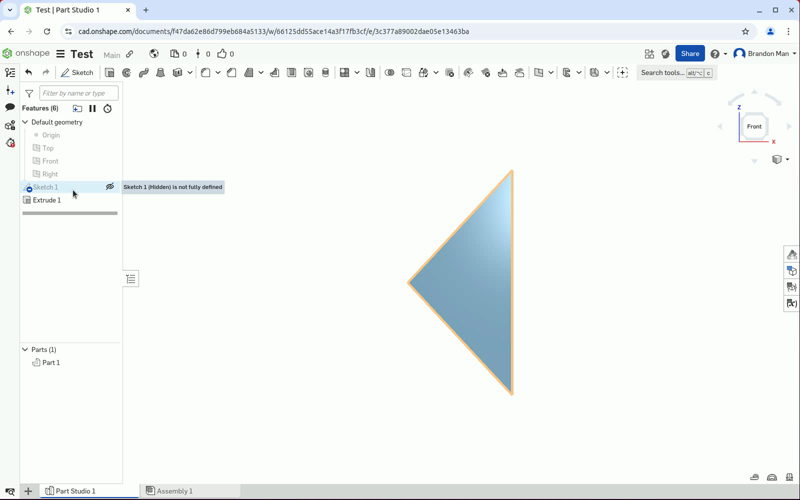
click(73, 189)
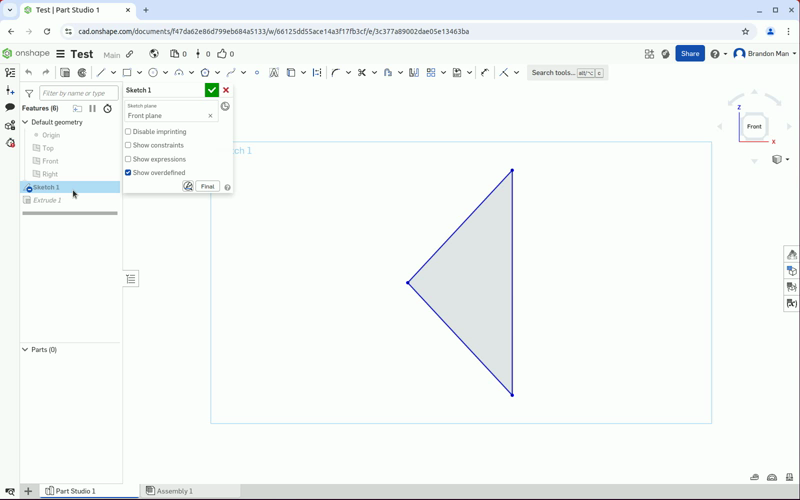
mouse_move(229, 92)
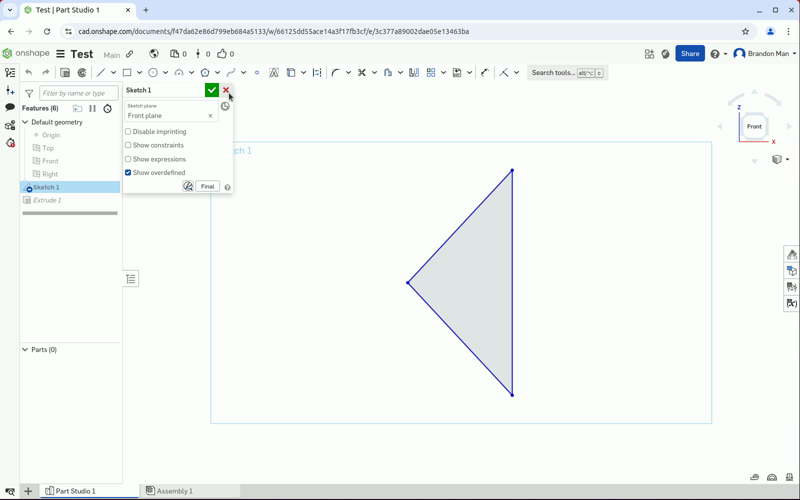
click(229, 92)
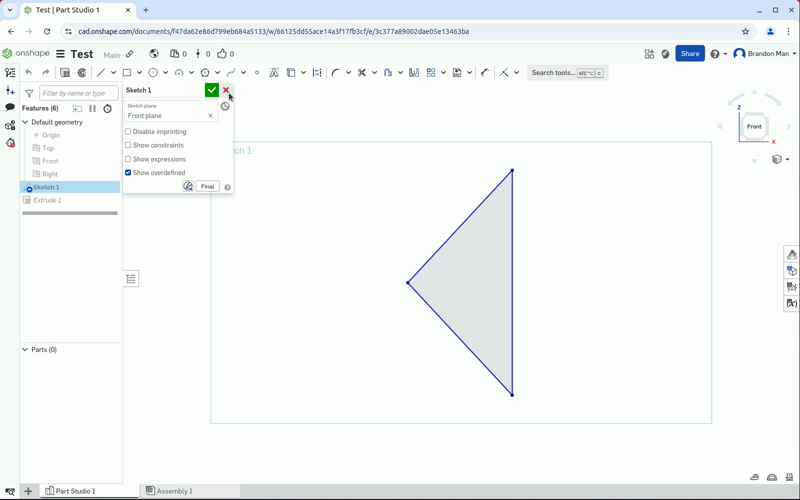
key(shift+s)
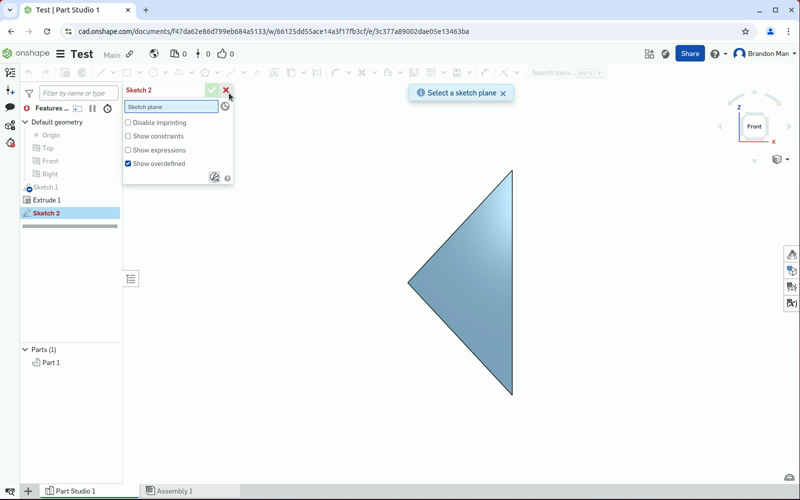
mouse_move(73, 163)
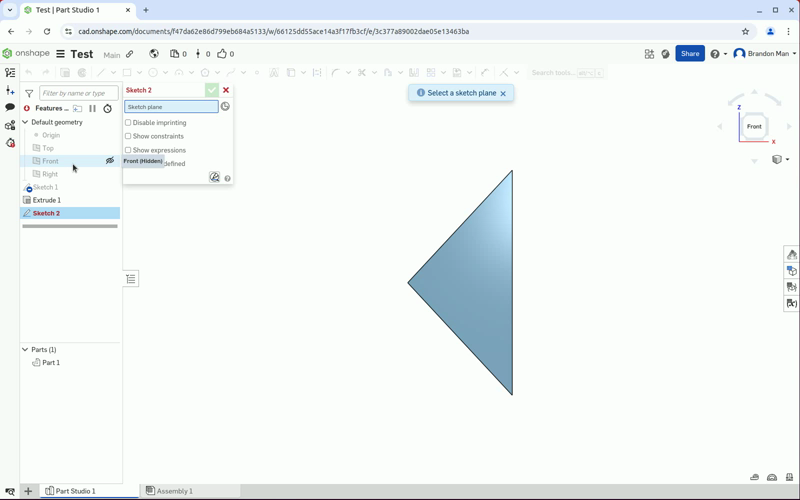
click(73, 163)
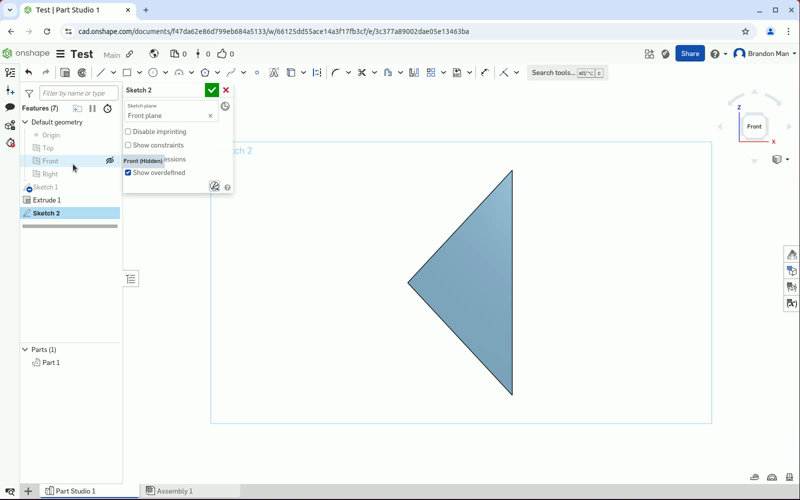
mouse_move(73, 352)
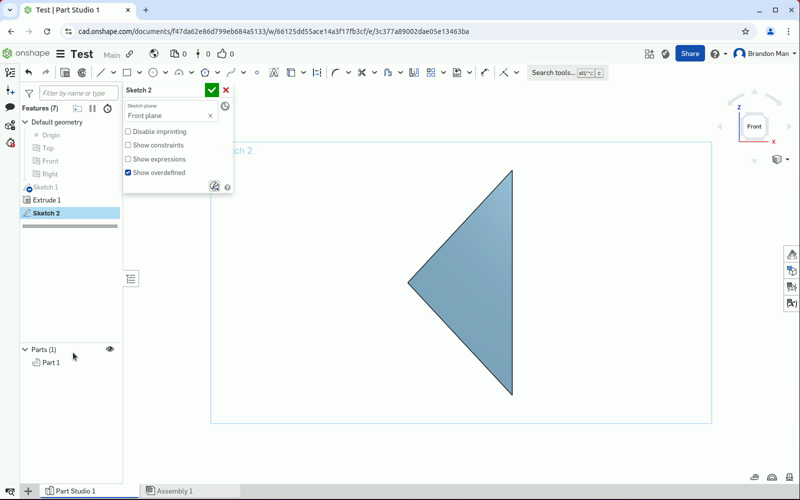
key(y)
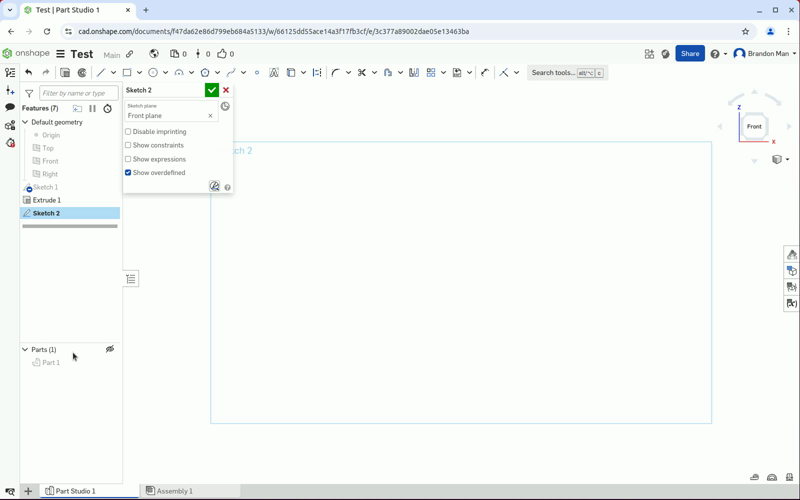
key(l)
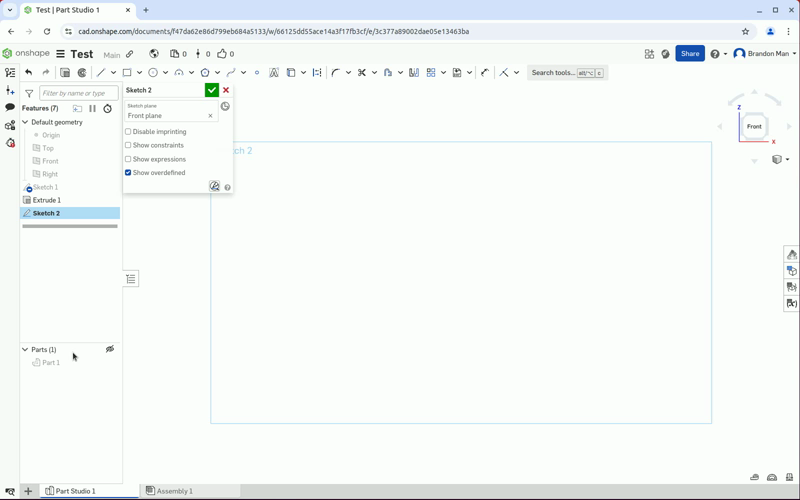
key_down(shift)
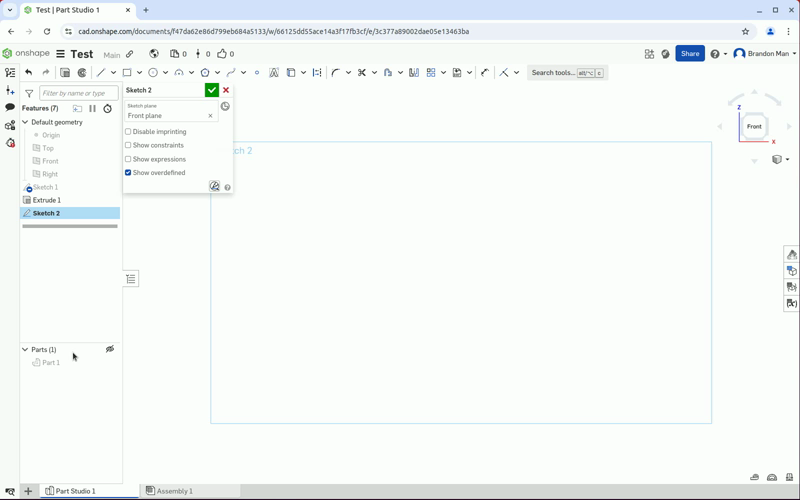
mouse_move(407, 395)
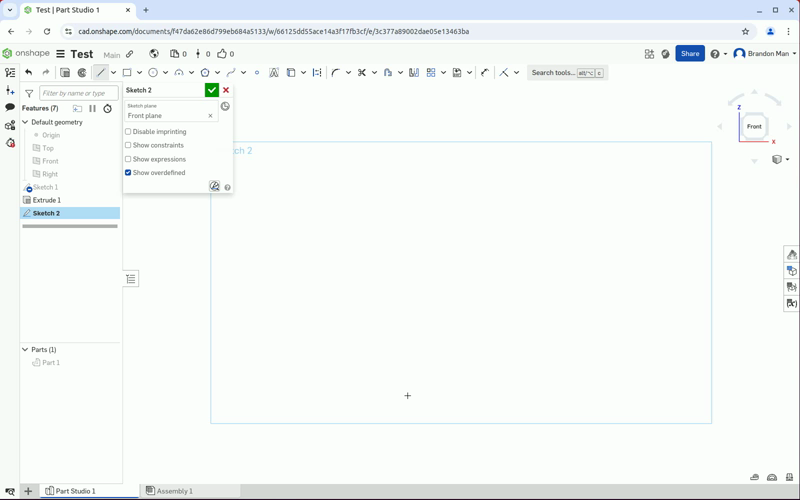
click(407, 395)
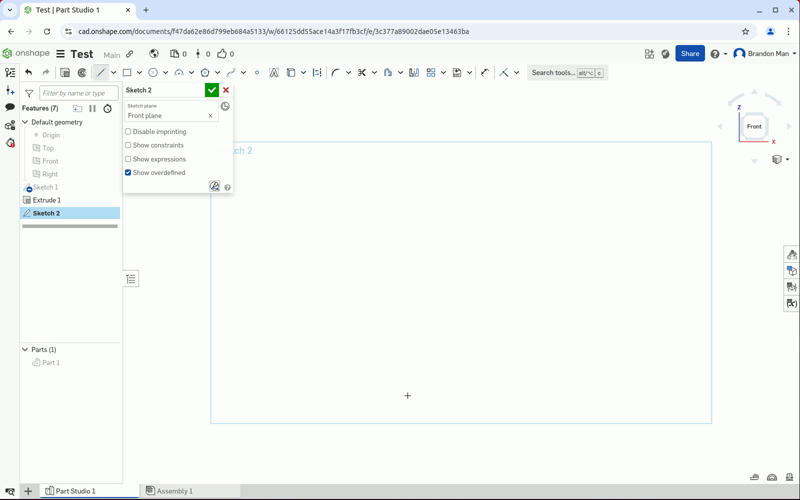
key_up(shift)
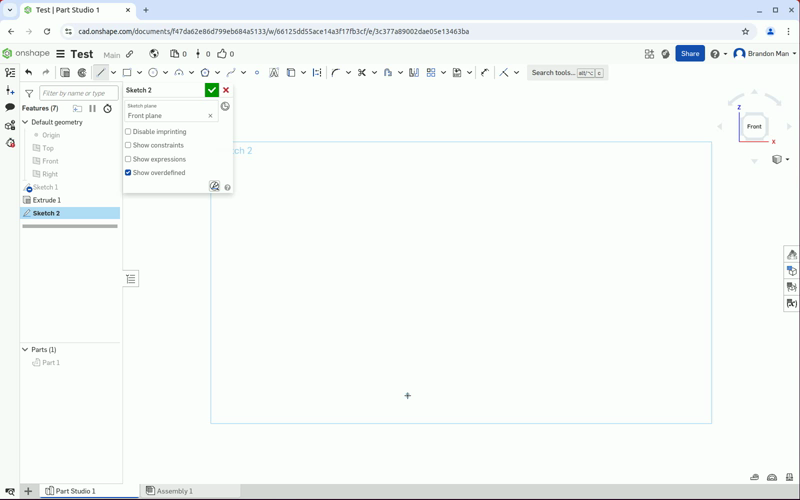
key_down(shift)
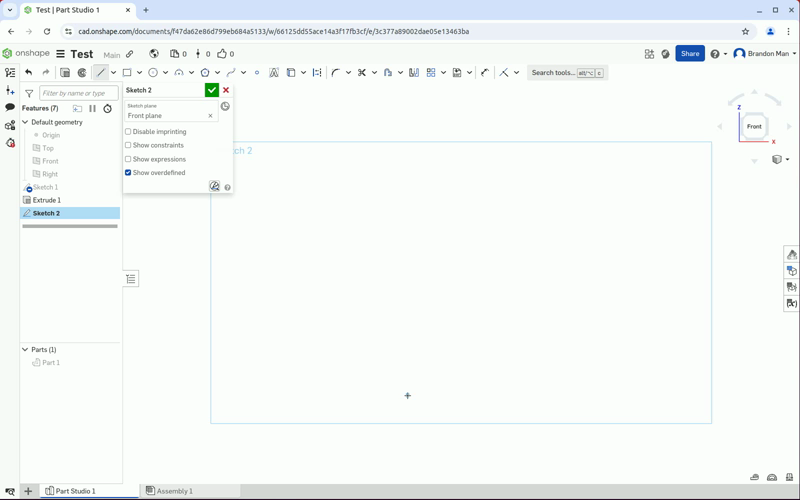
mouse_move(512, 395)
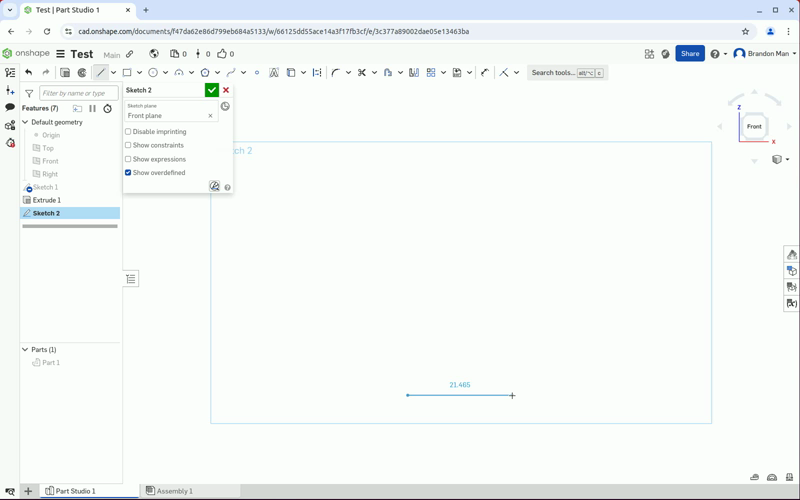
click(512, 395)
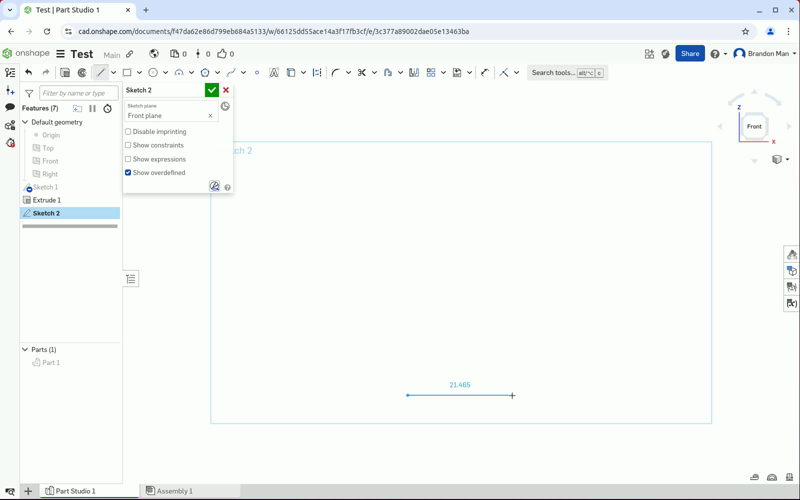
key_up(shift)
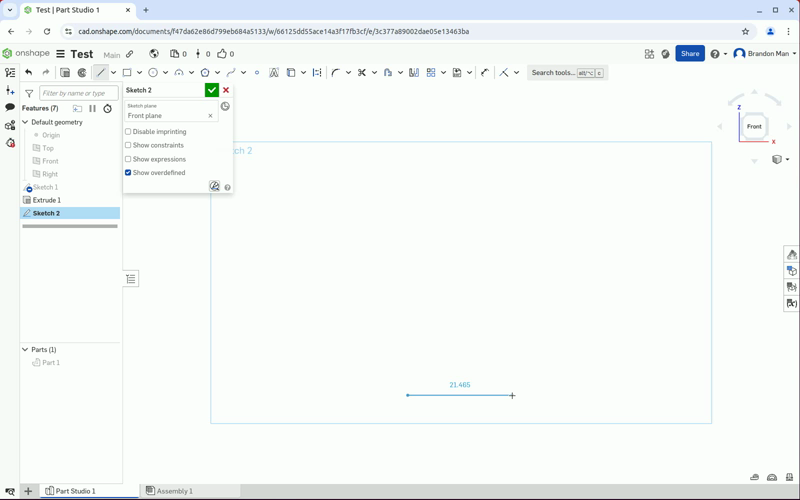
key_down(shift)
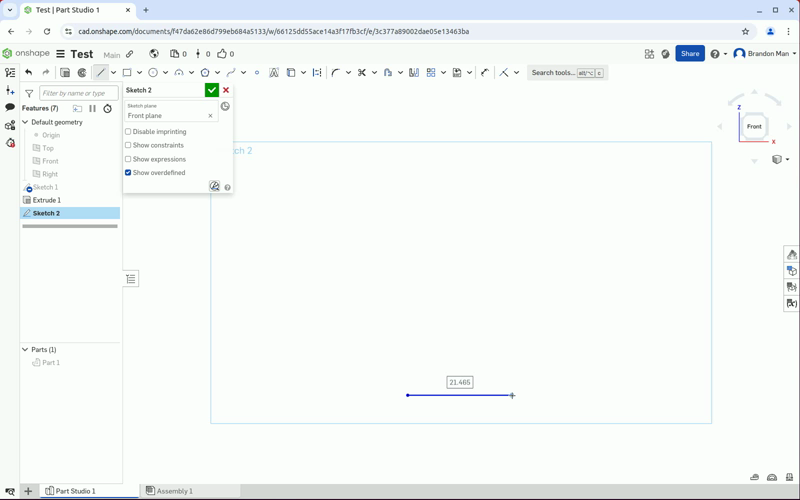
mouse_move(407, 282)
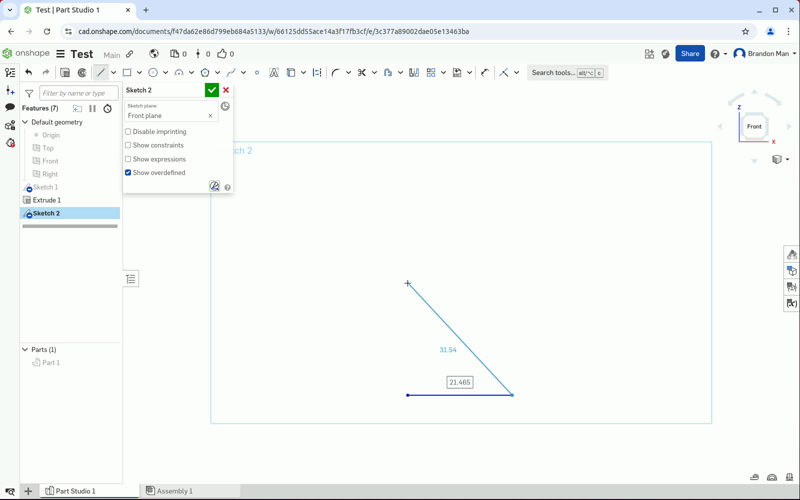
click(407, 282)
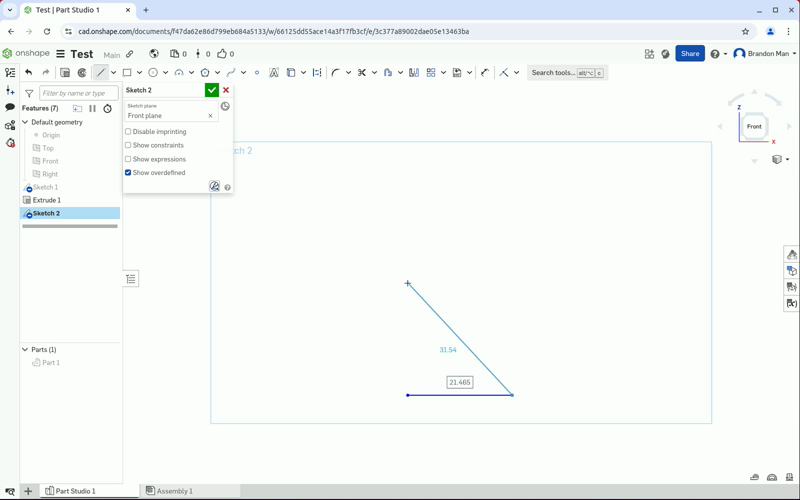
key_up(shift)
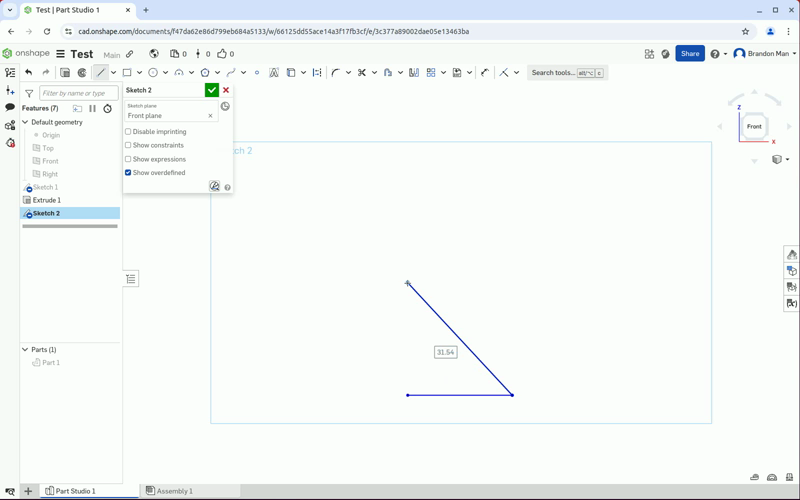
key_down(shift)
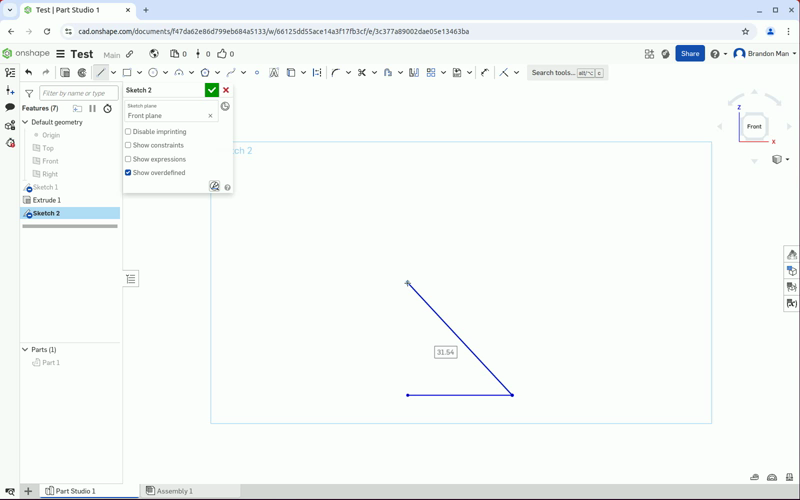
mouse_move(407, 395)
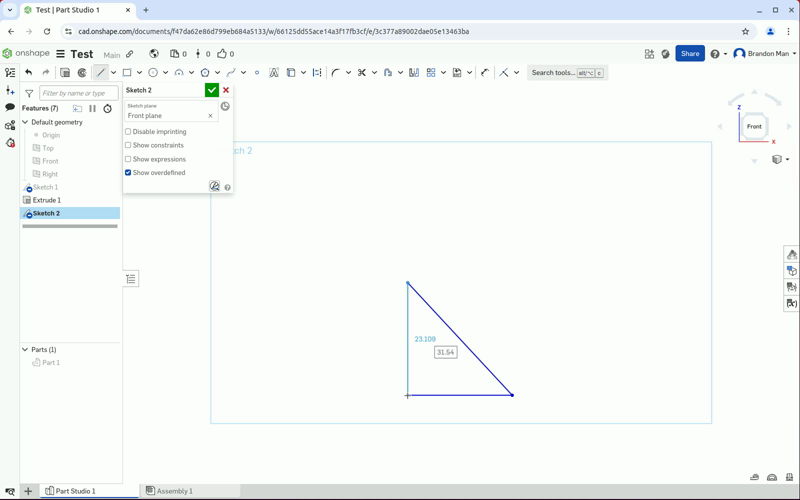
key_up(shift)
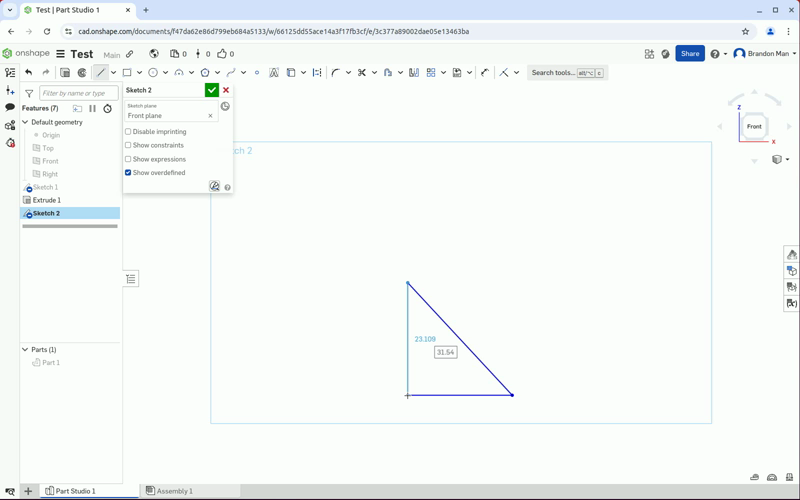
click(407, 395)
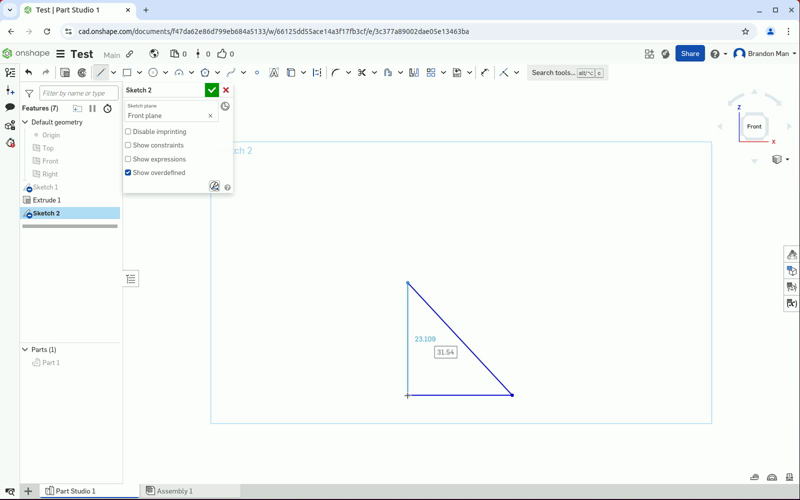
key(esc)
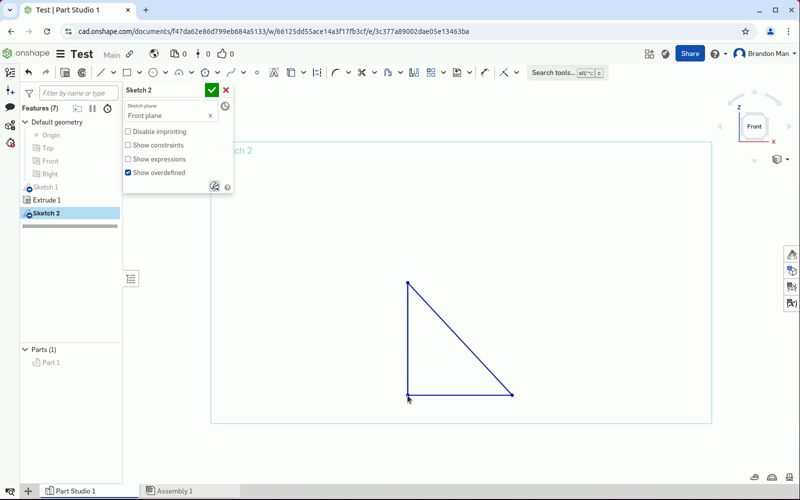
mouse_move(414, 359)
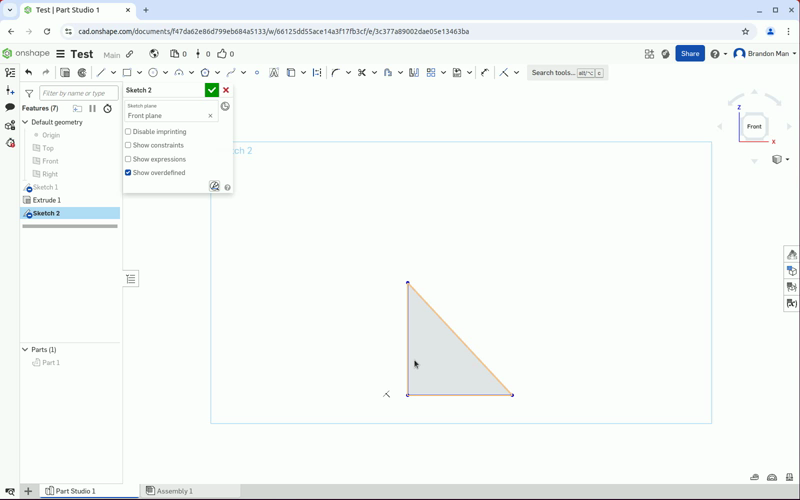
click(414, 359)
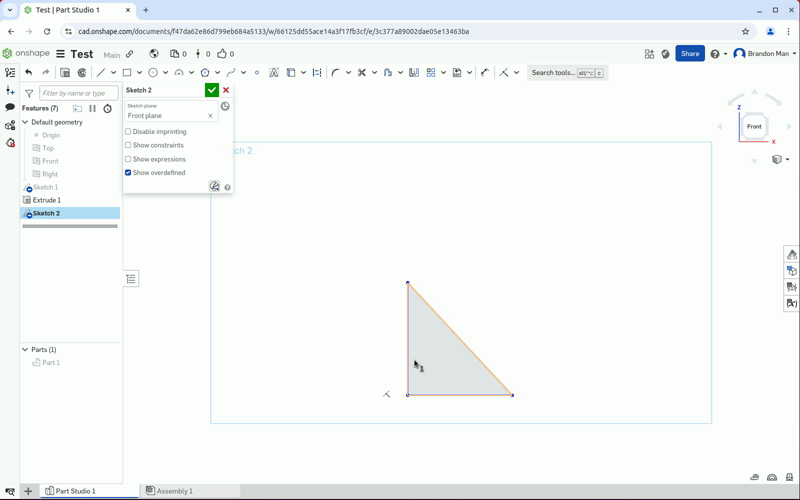
mouse_move(73, 352)
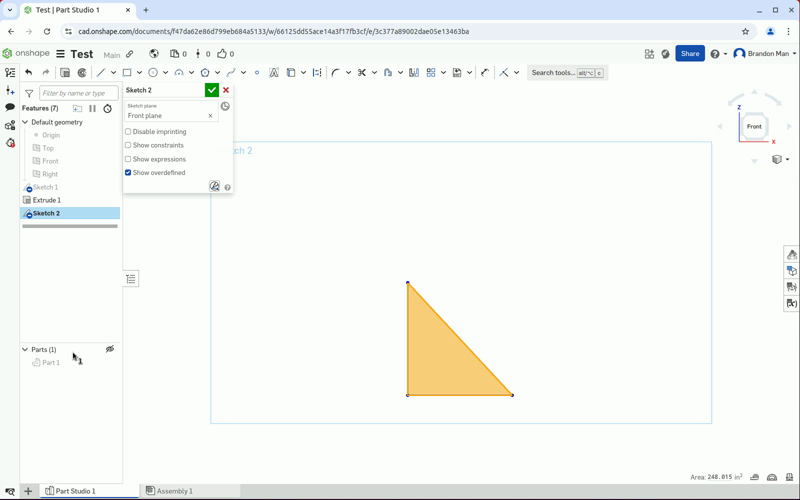
key(shift+y)
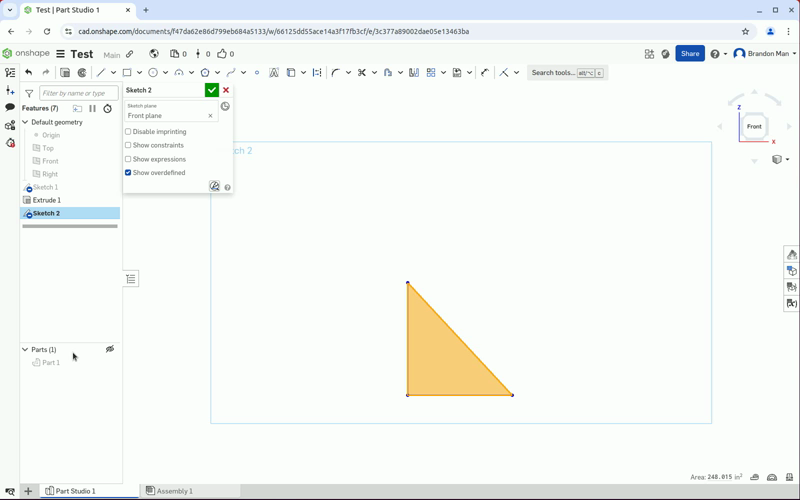
key(shift+e)
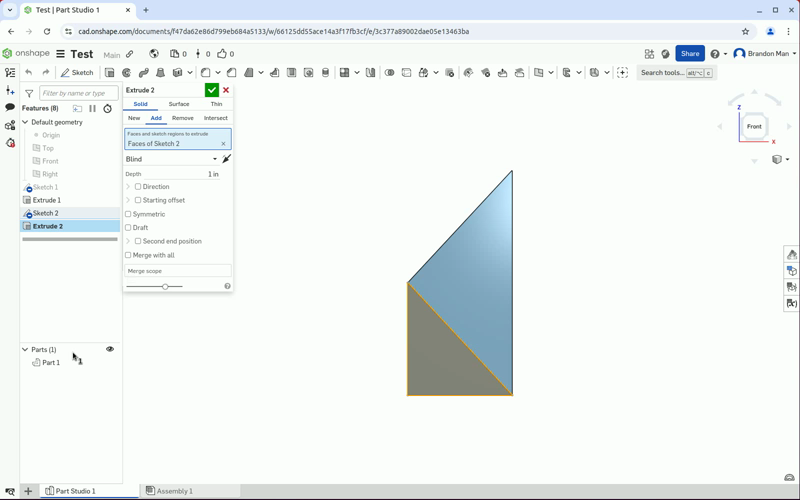
mouse_move(143, 106)
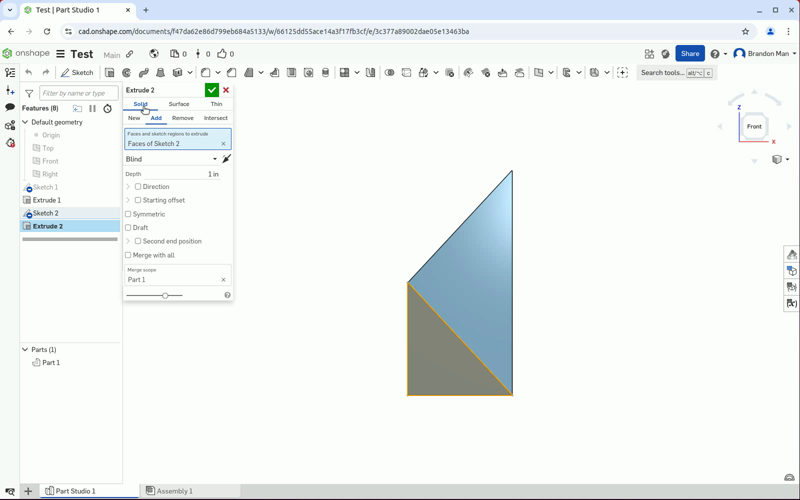
click(143, 106)
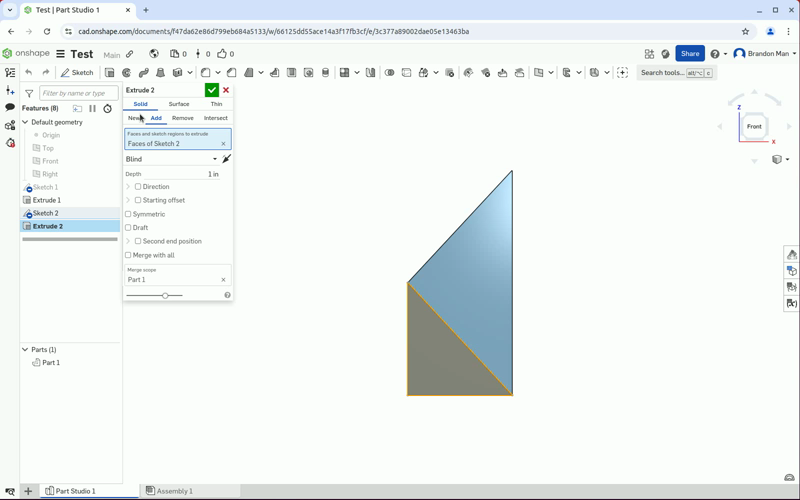
mouse_move(137, 120)
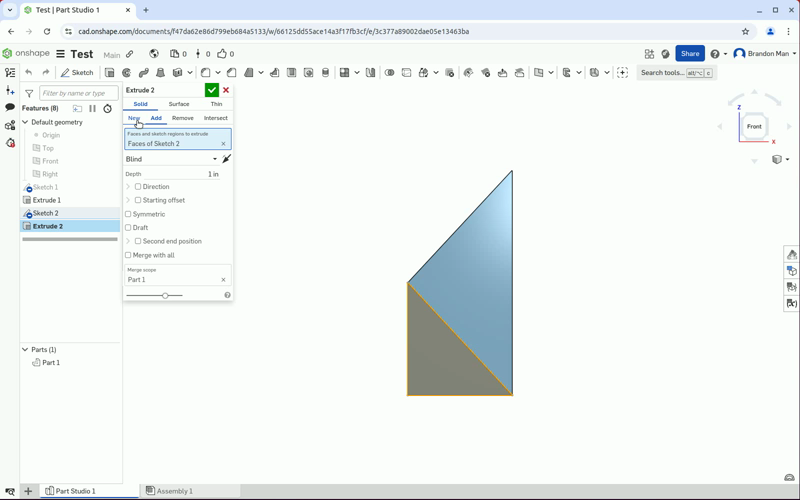
click(137, 120)
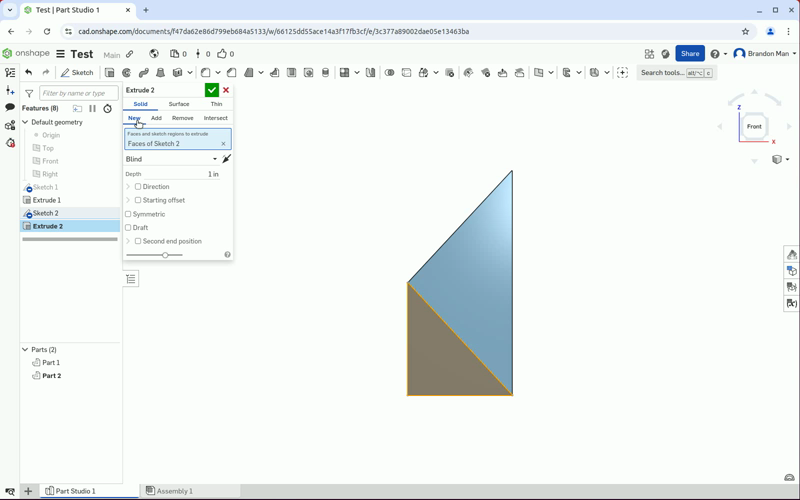
key(tab, 4)
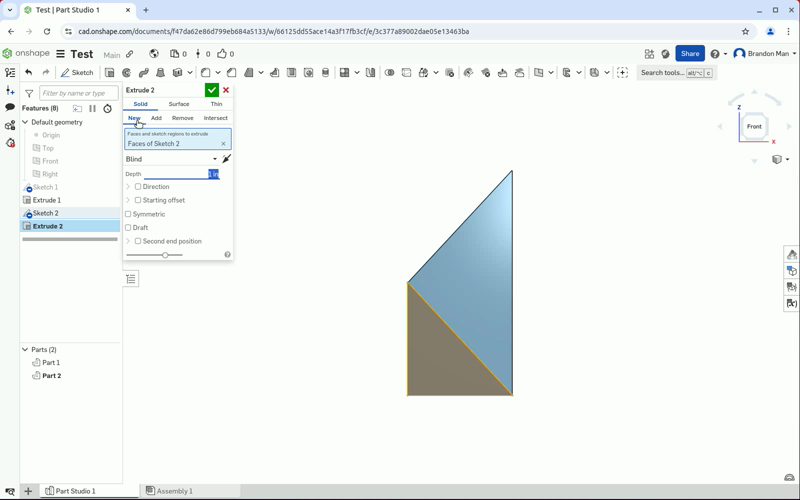
text(0.722)
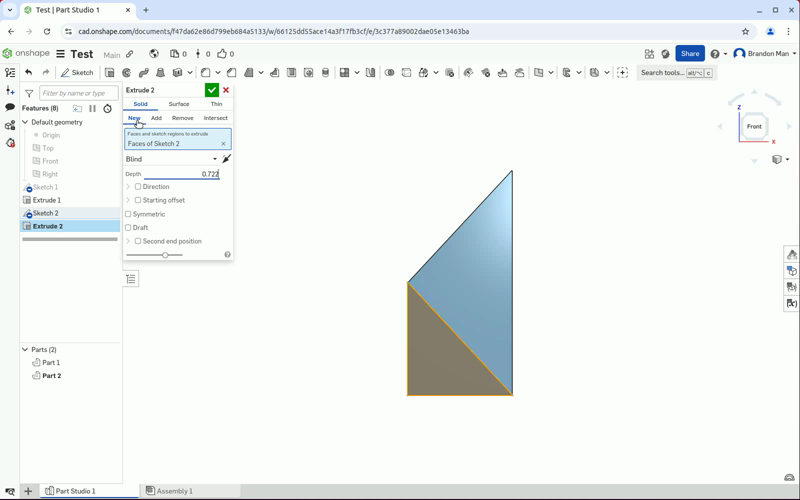
key(enter)
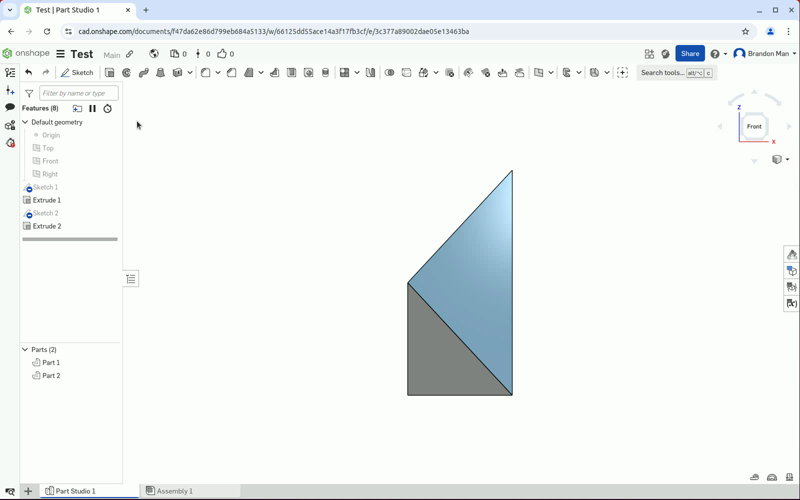
key(shift+h)
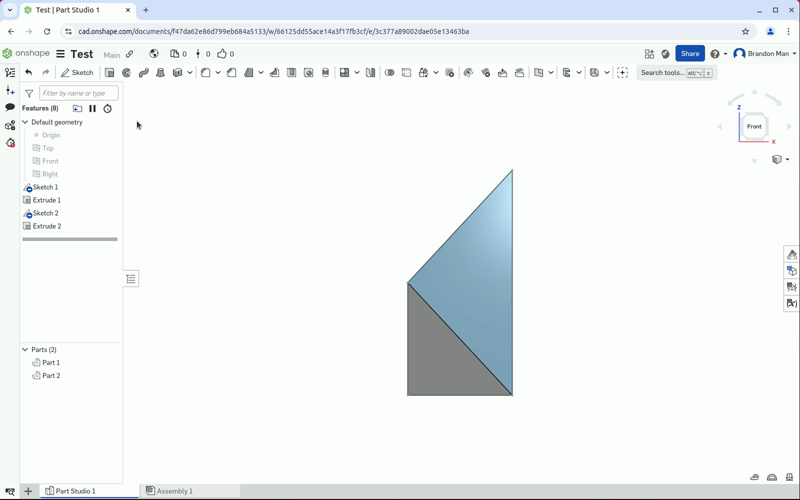
key(shift+h)
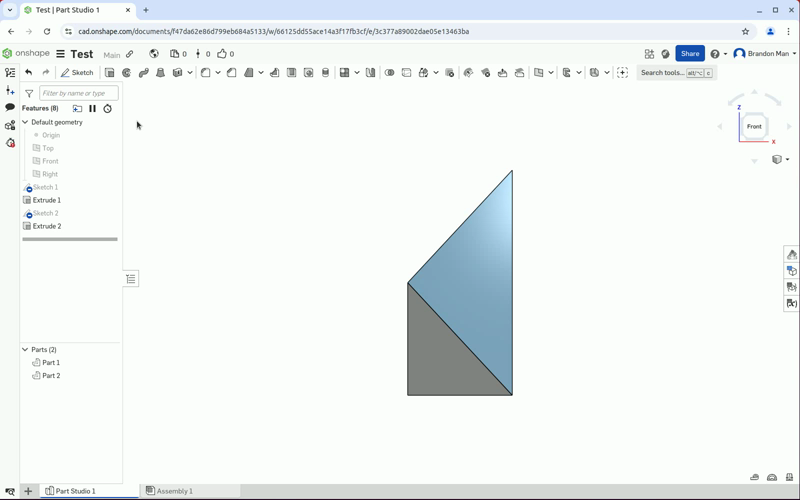
mouse_move(73, 189)
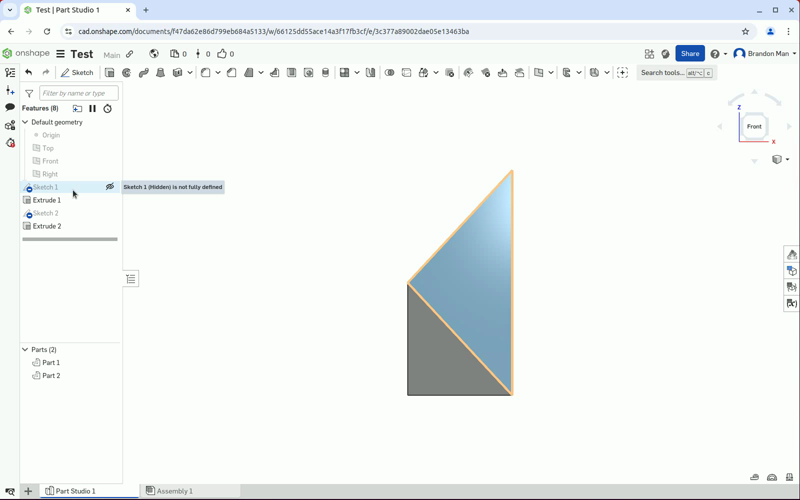
click(73, 189)
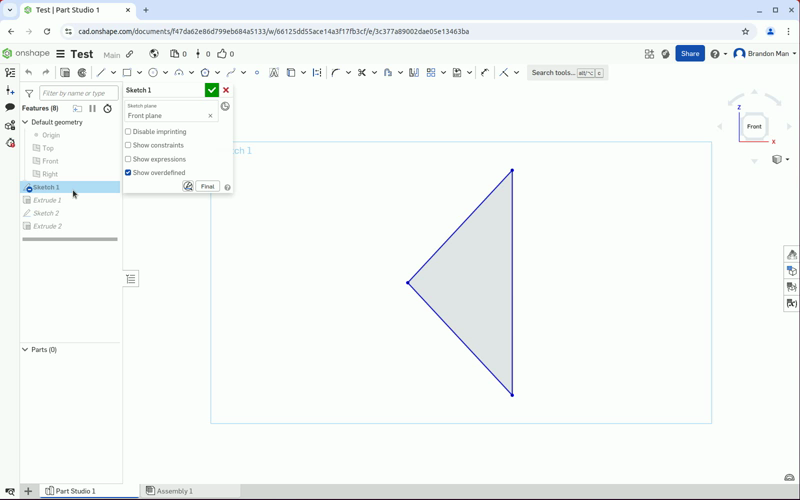
mouse_move(229, 92)
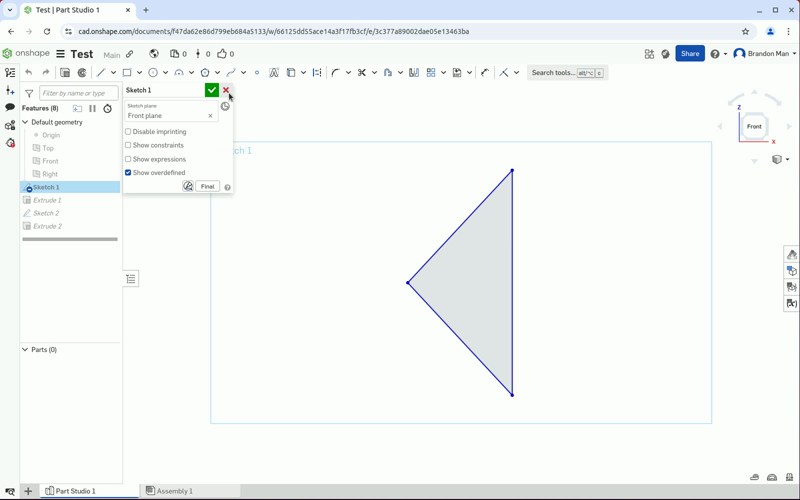
click(229, 92)
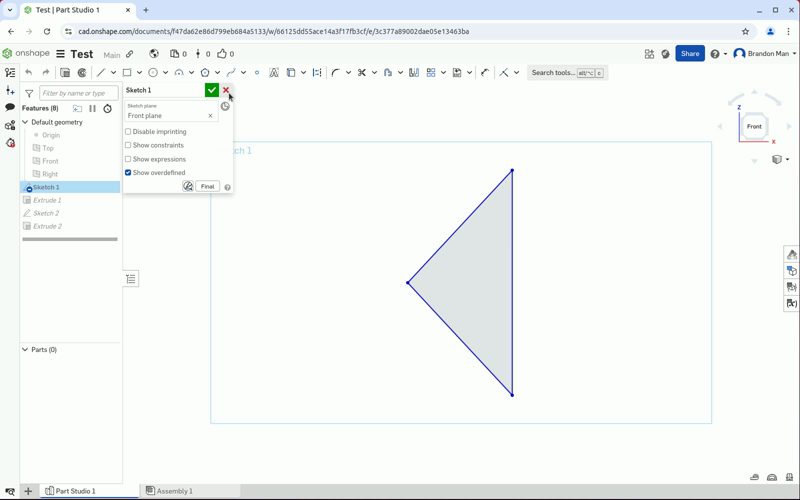
key(shift+s)
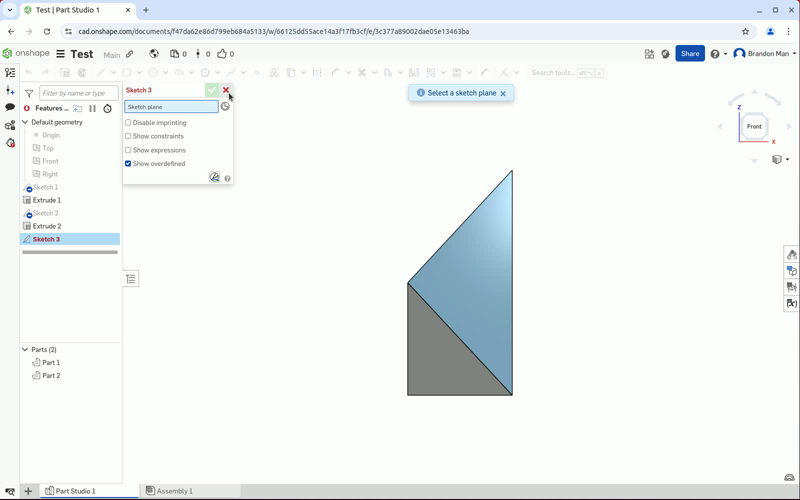
mouse_move(73, 163)
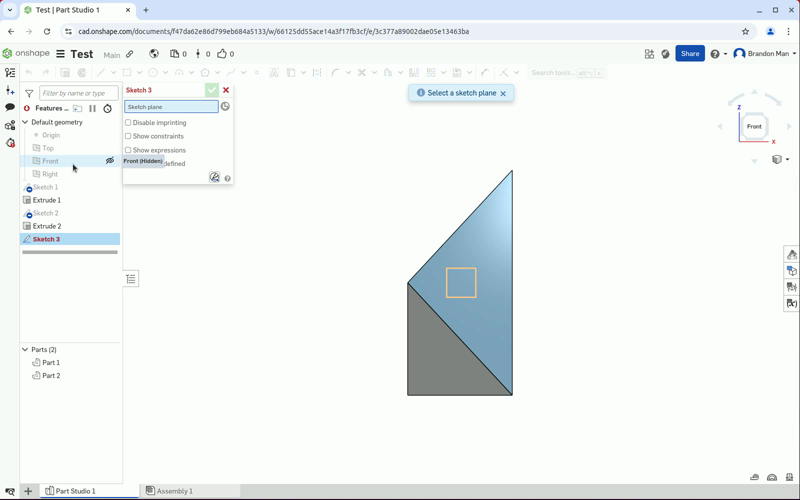
click(73, 163)
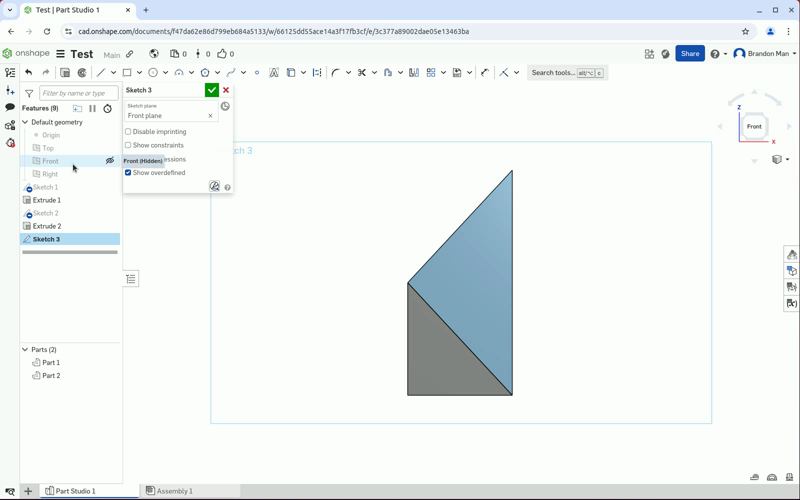
mouse_move(73, 352)
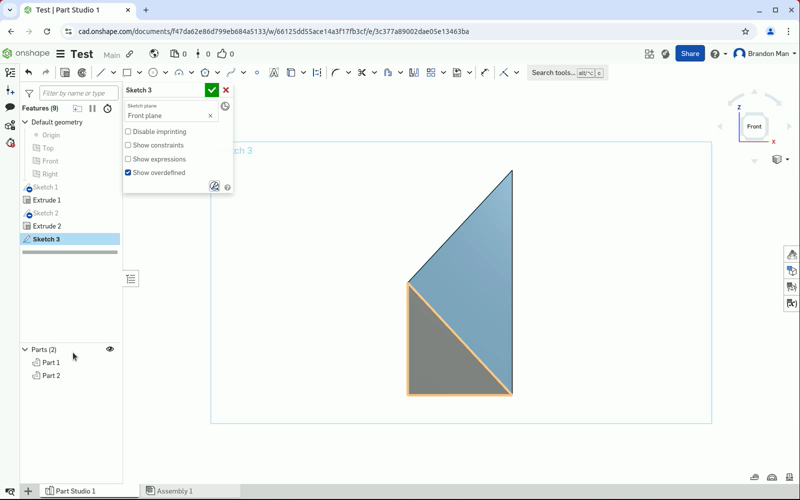
key(y)
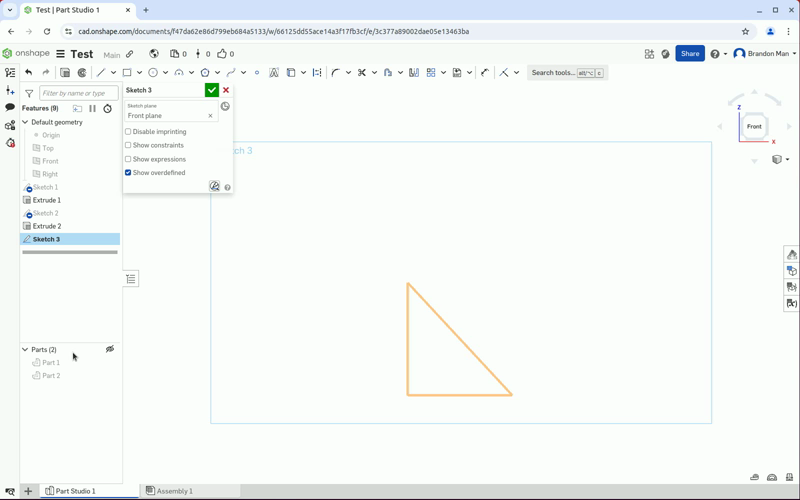
key(l)
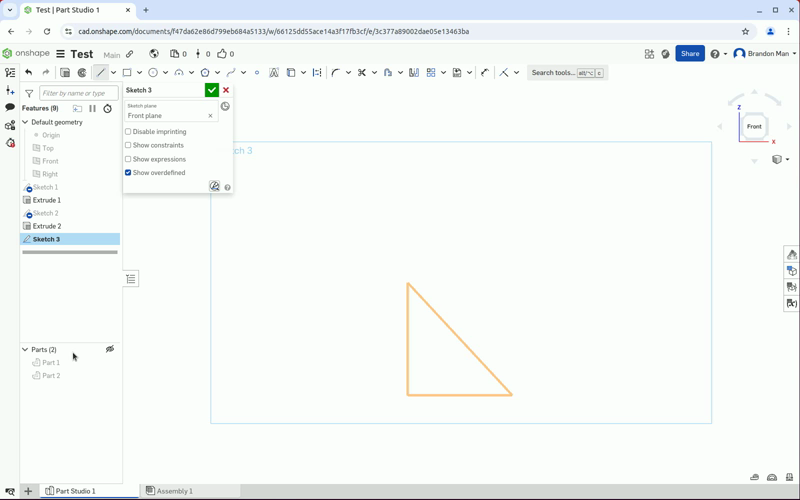
key_down(shift)
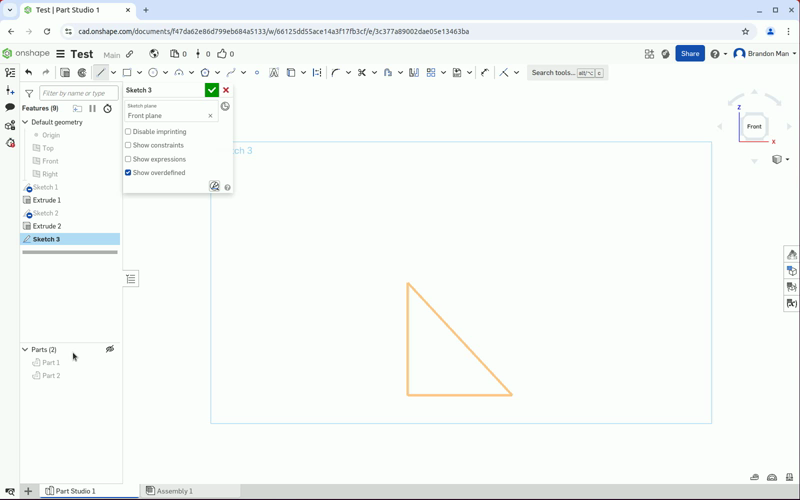
mouse_move(407, 282)
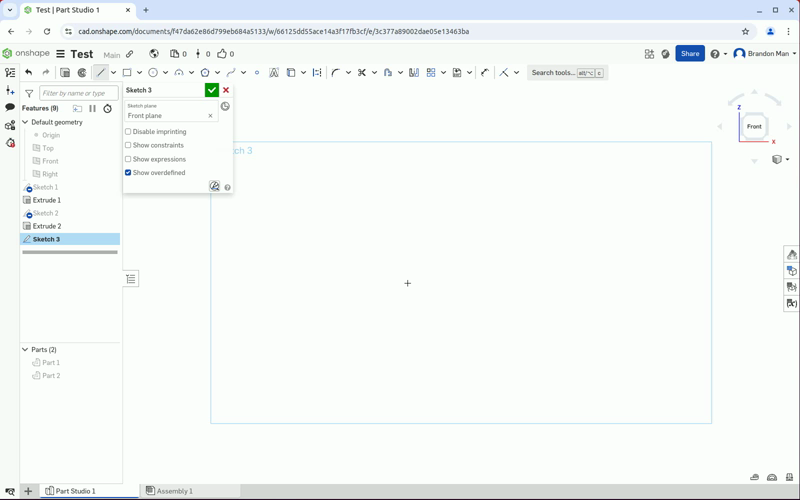
click(407, 282)
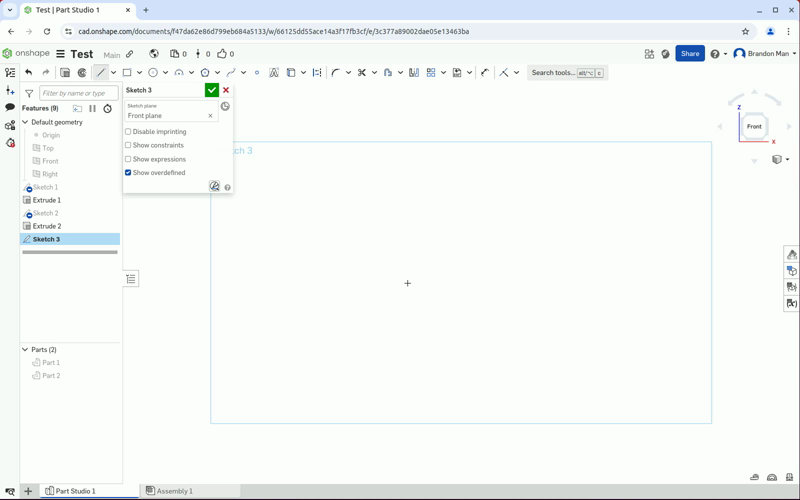
key_up(shift)
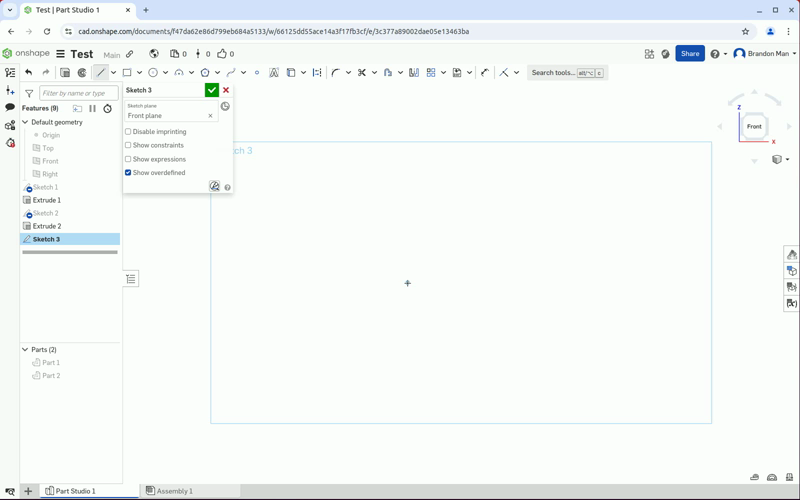
key_down(shift)
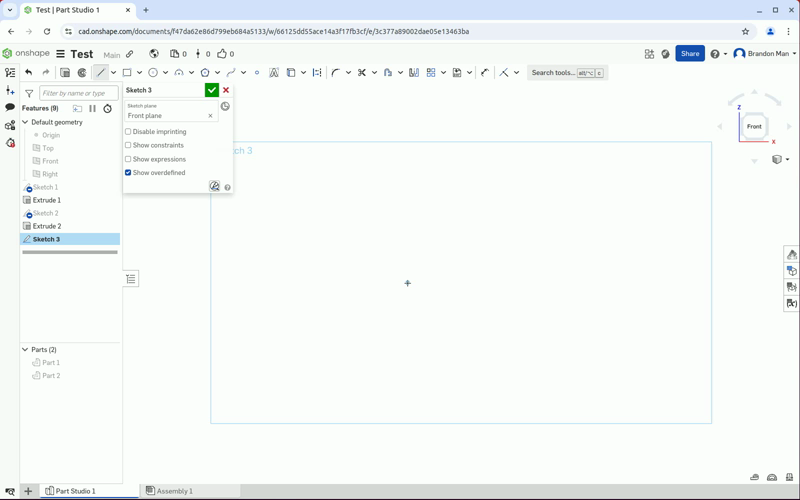
mouse_move(512, 170)
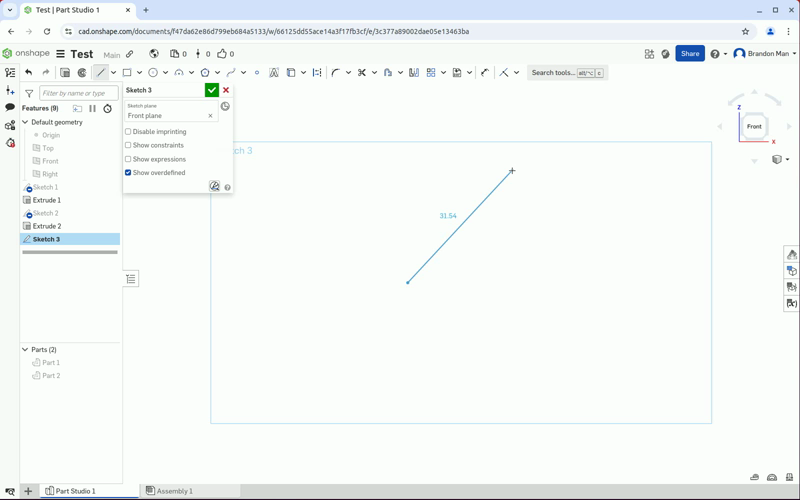
click(512, 170)
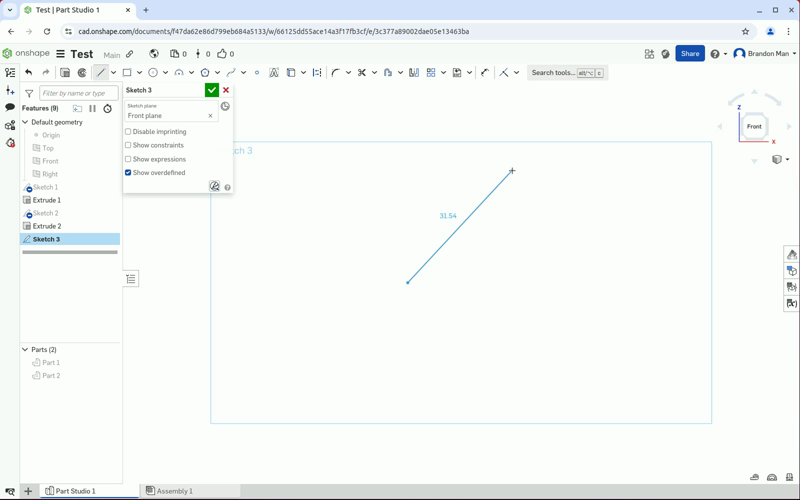
key_up(shift)
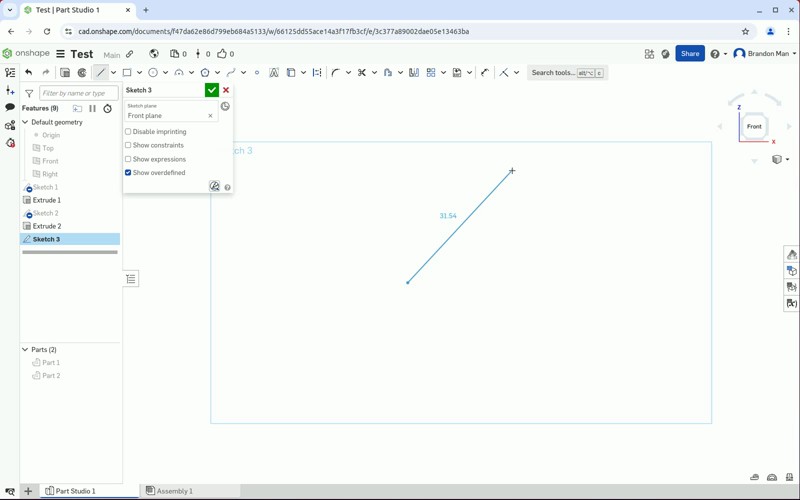
key_down(shift)
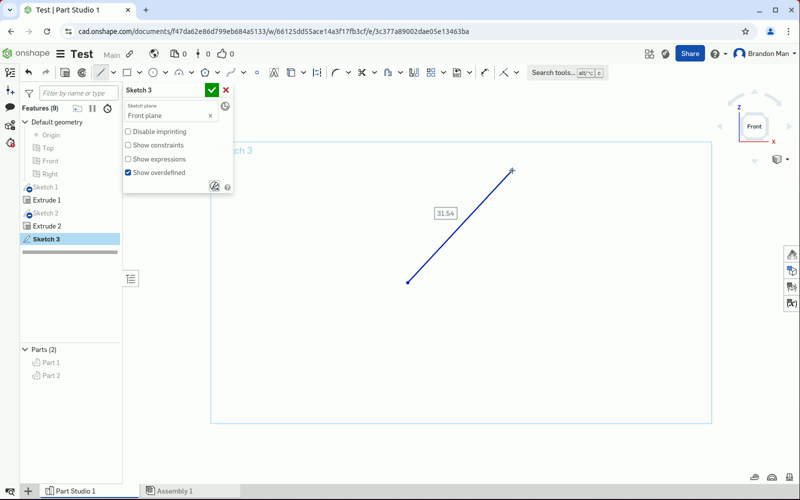
mouse_move(407, 170)
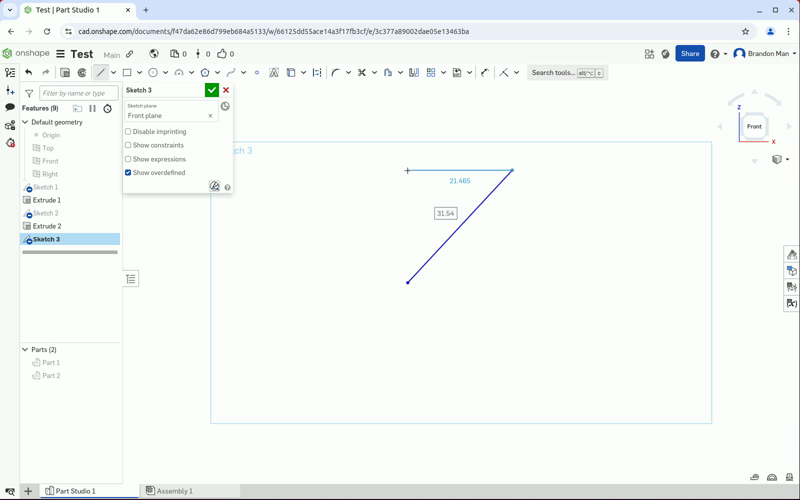
click(407, 170)
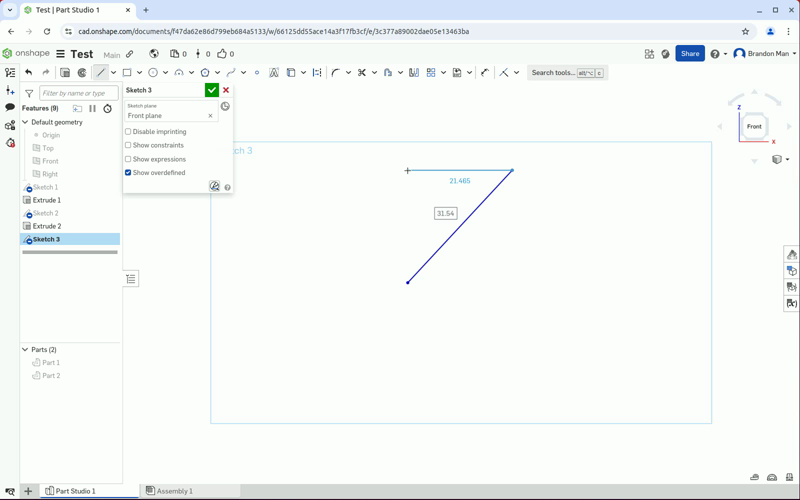
key_up(shift)
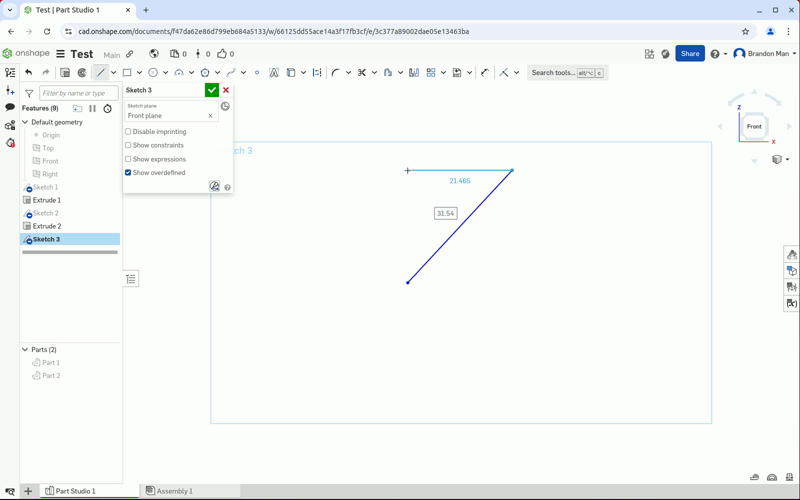
key_down(shift)
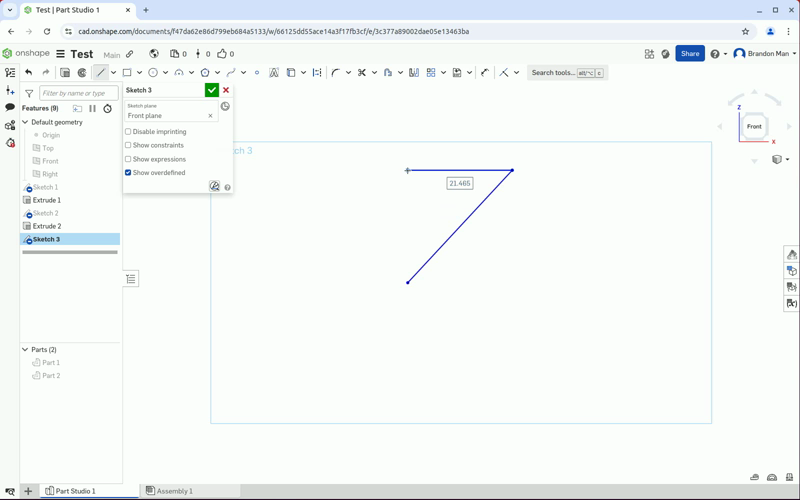
mouse_move(407, 282)
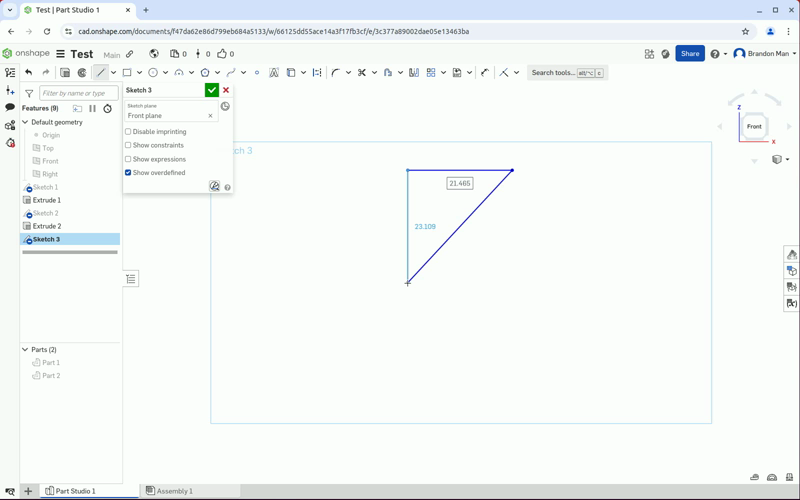
key_up(shift)
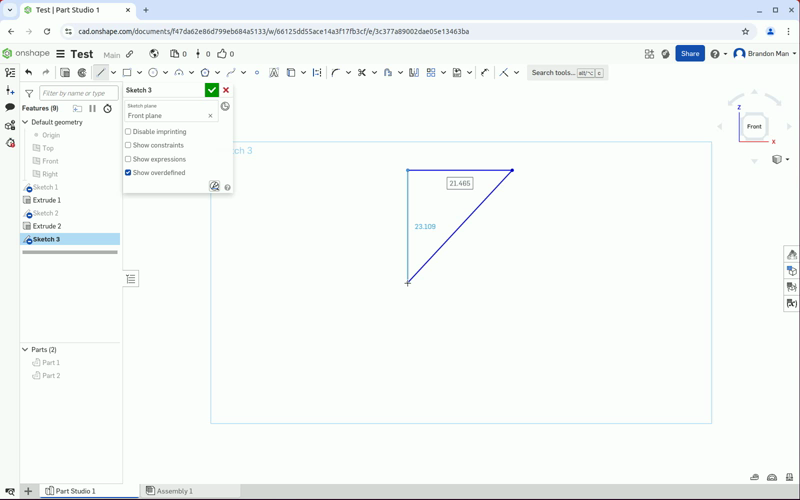
click(407, 282)
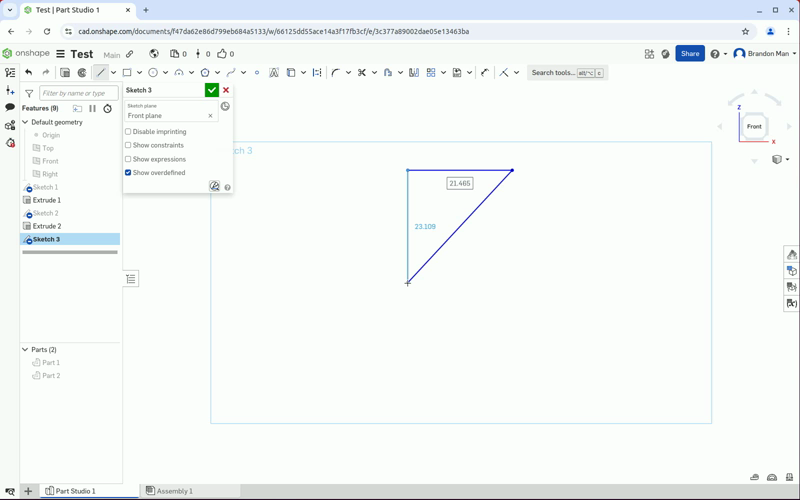
key(esc)
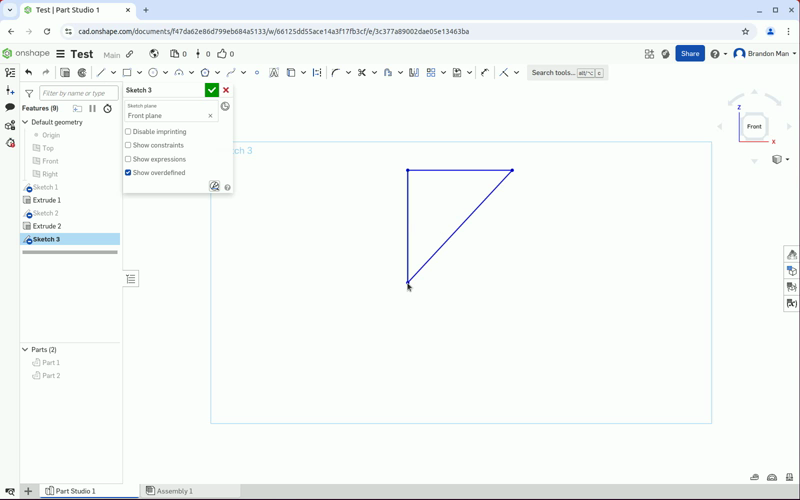
mouse_move(447, 186)
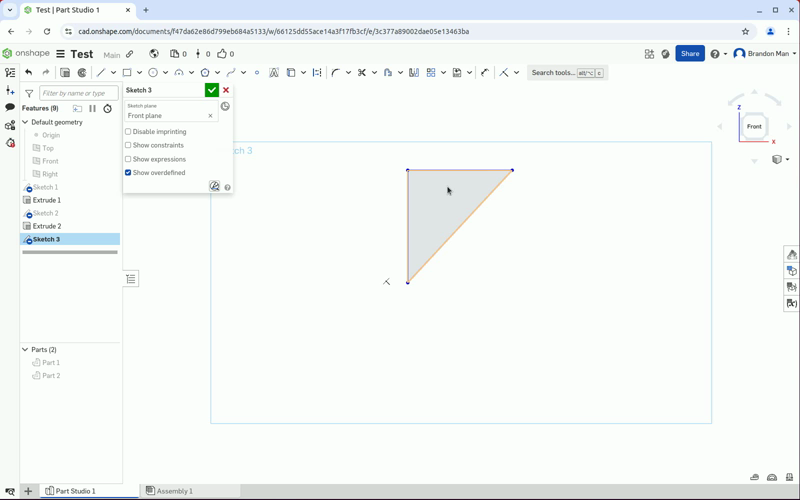
click(447, 186)
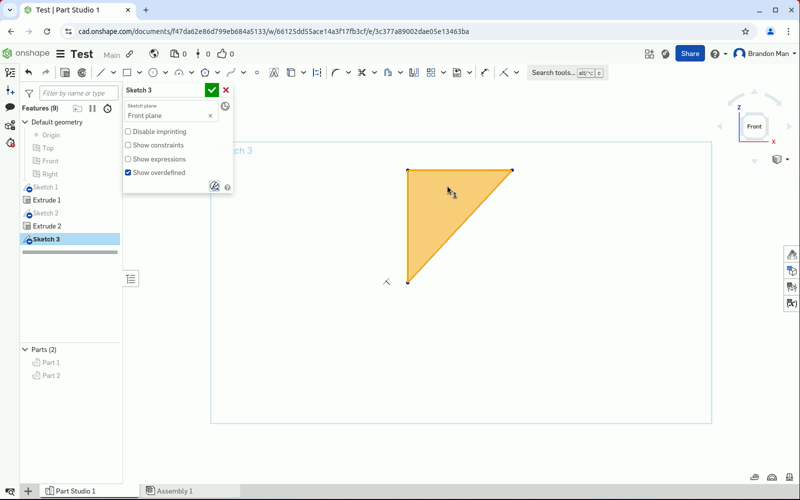
mouse_move(73, 352)
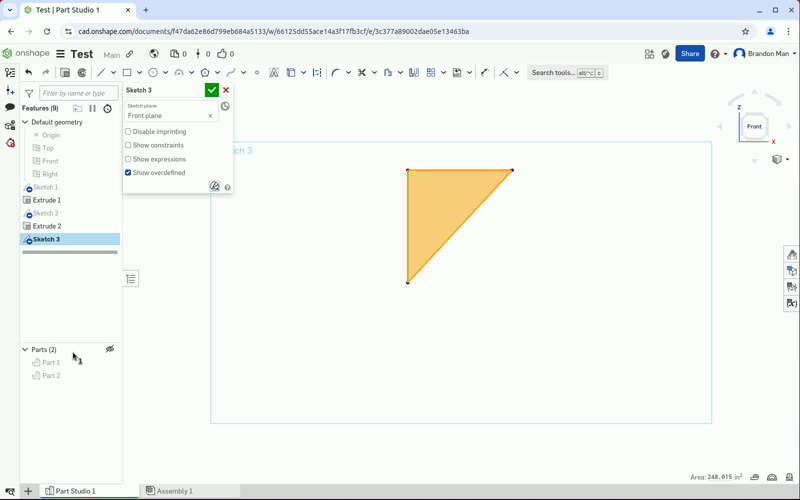
key(shift+y)
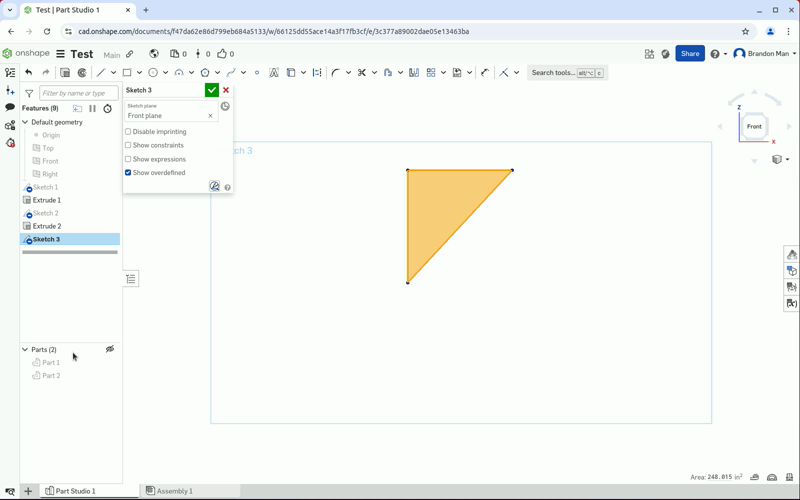
key(shift+e)
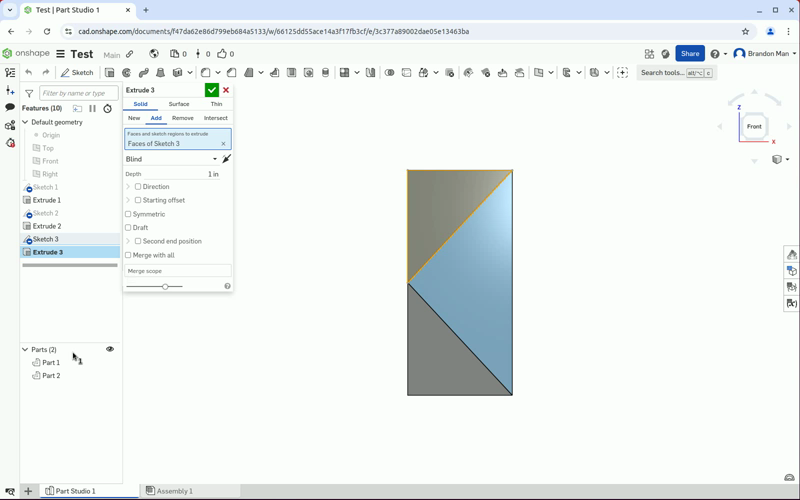
mouse_move(143, 106)
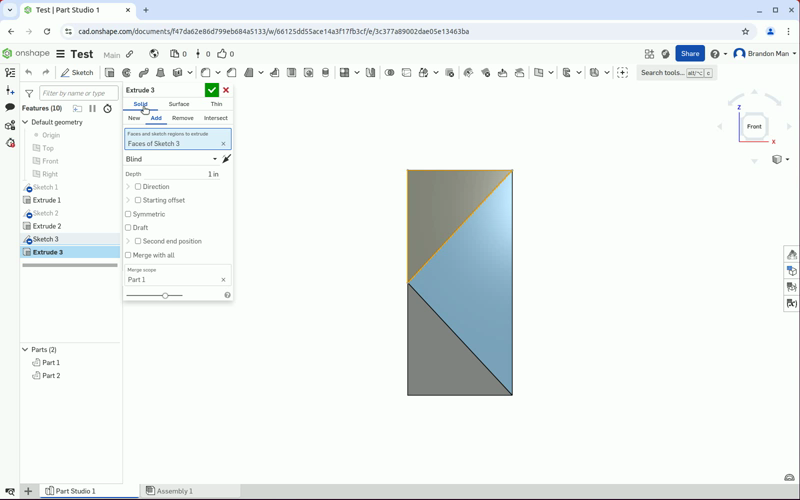
click(143, 106)
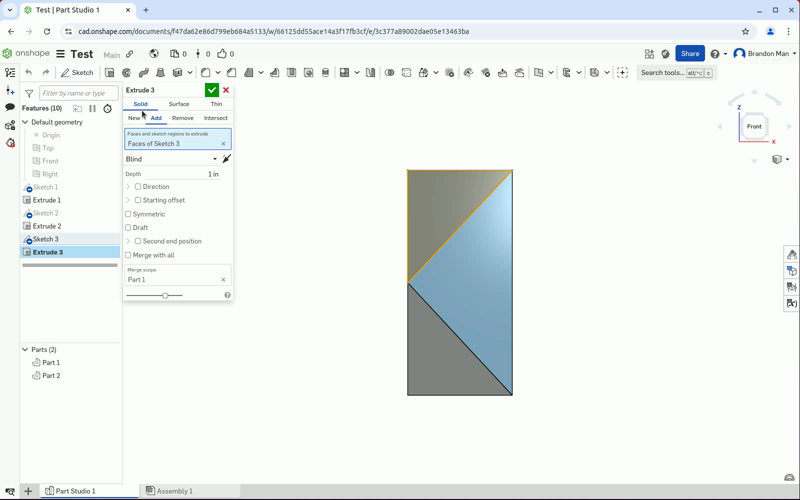
mouse_move(137, 120)
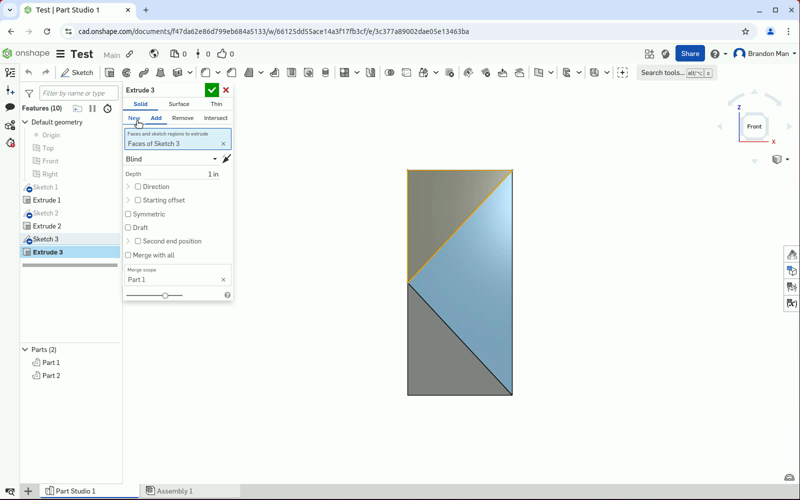
click(137, 120)
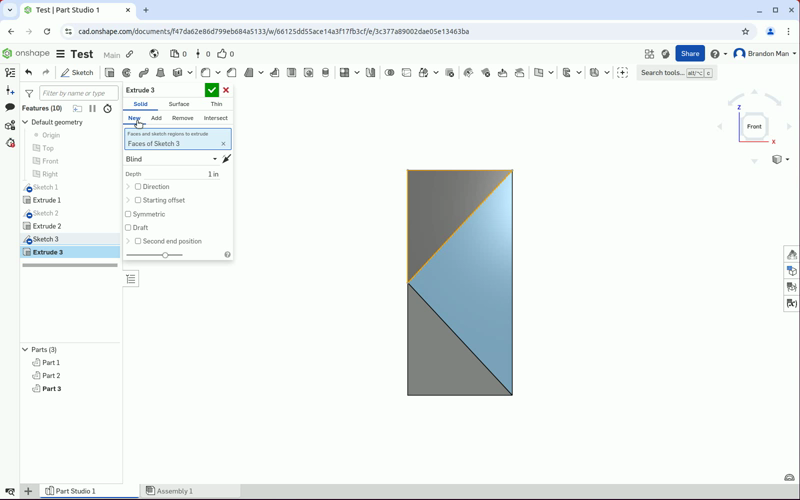
key(tab, 4)
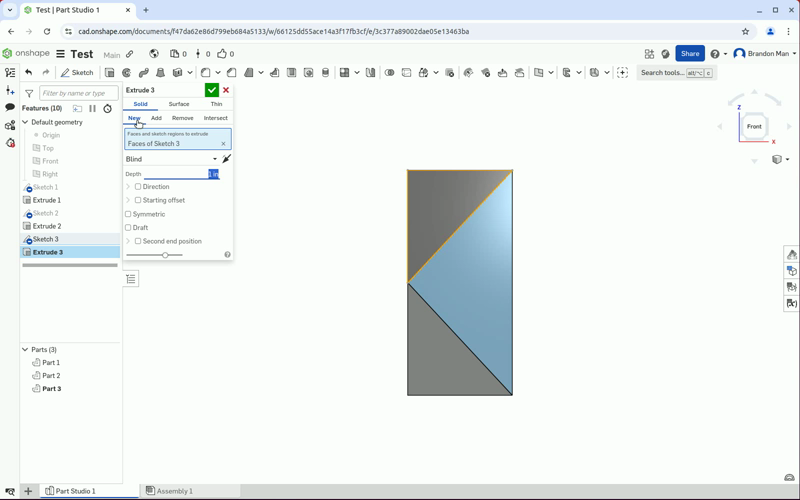
text(0.722)
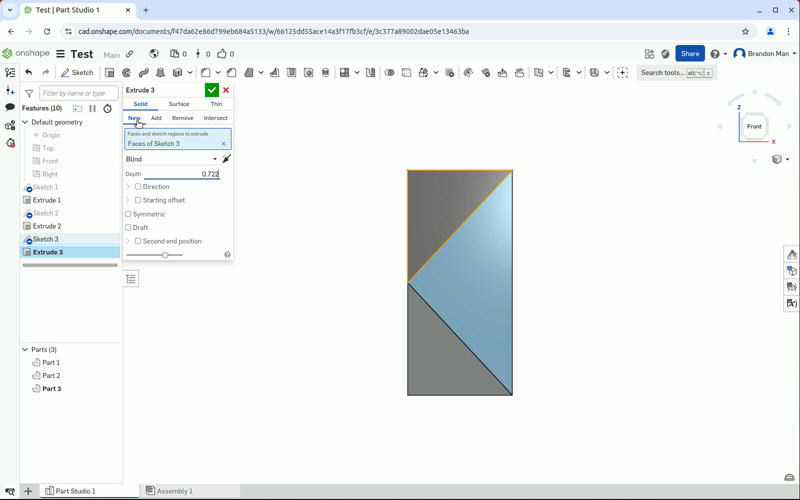
key(enter)
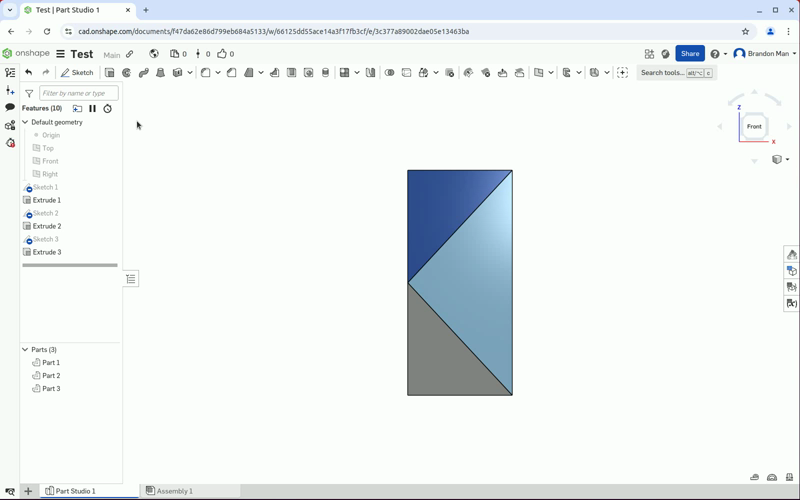
key(shift+h)
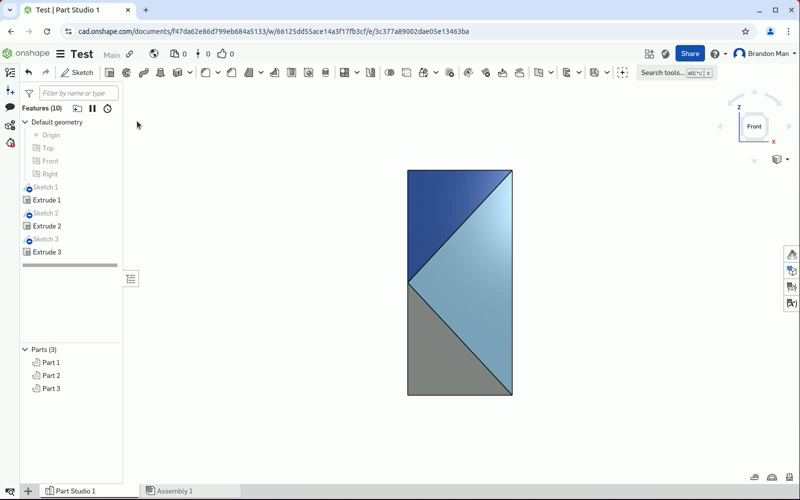
key(shift+h)
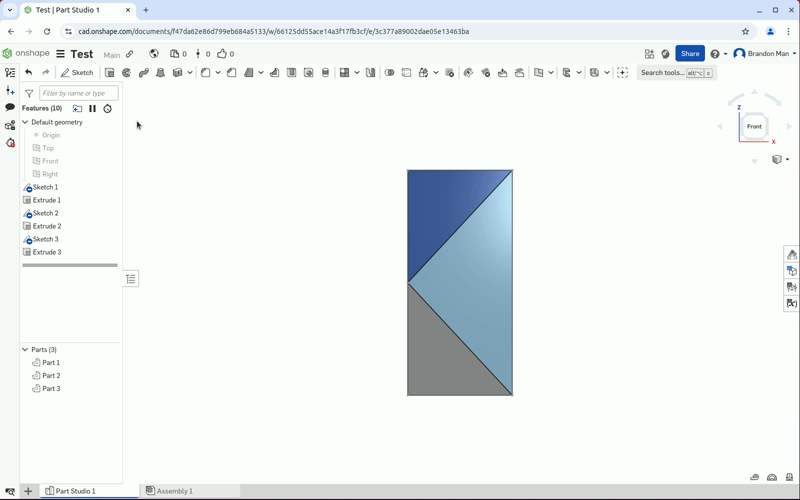
key(shift+7)
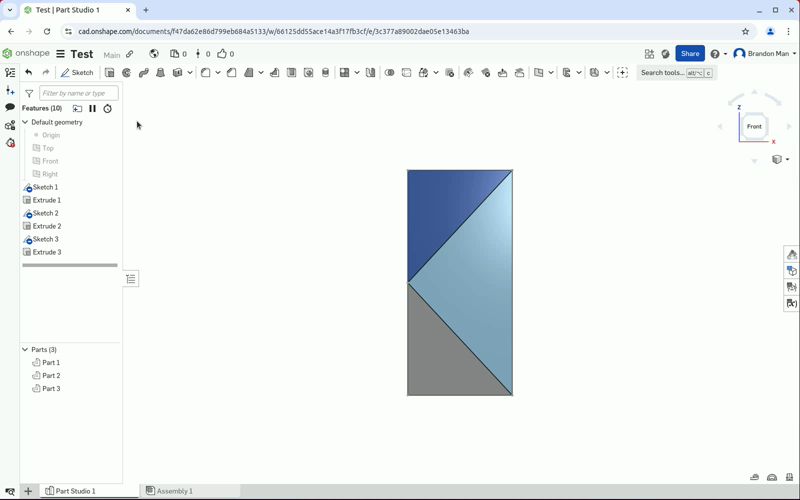
key(left, 2)
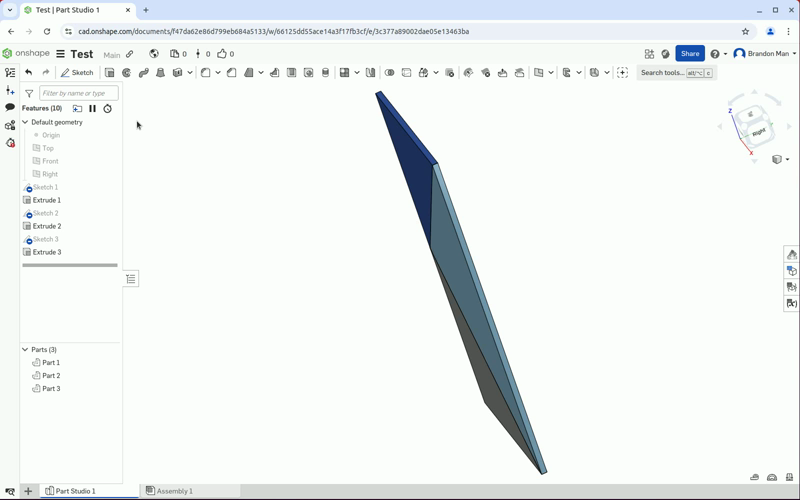
key(down, 2)
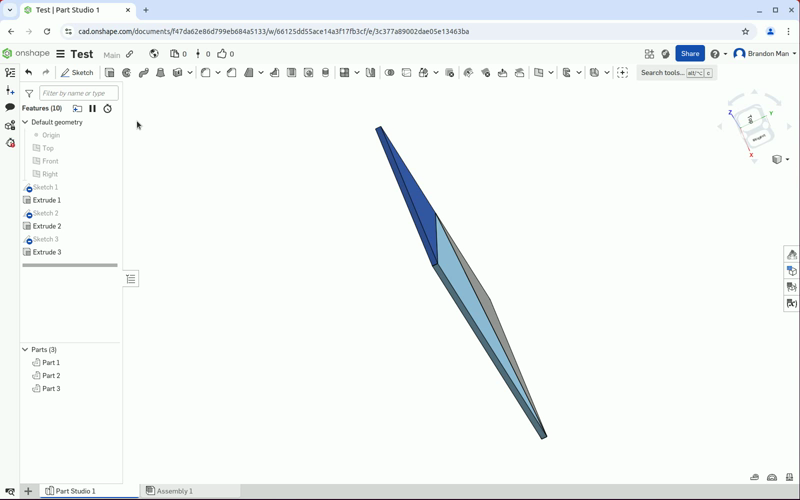
key(up, 2)
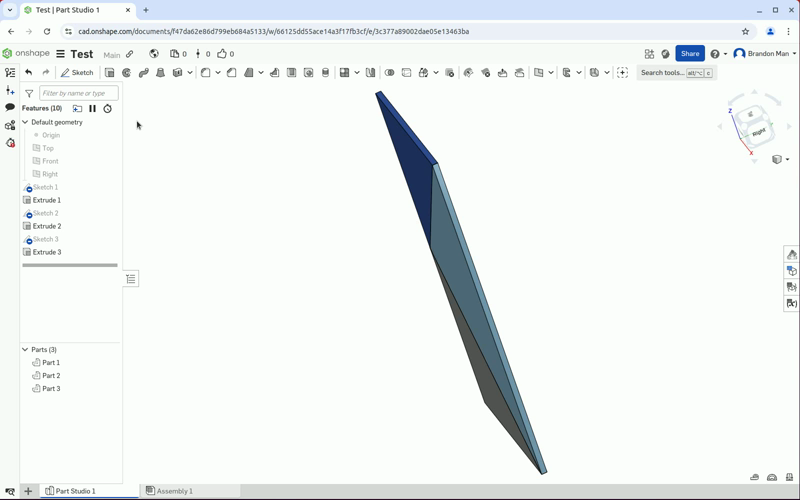
key(right, 2)
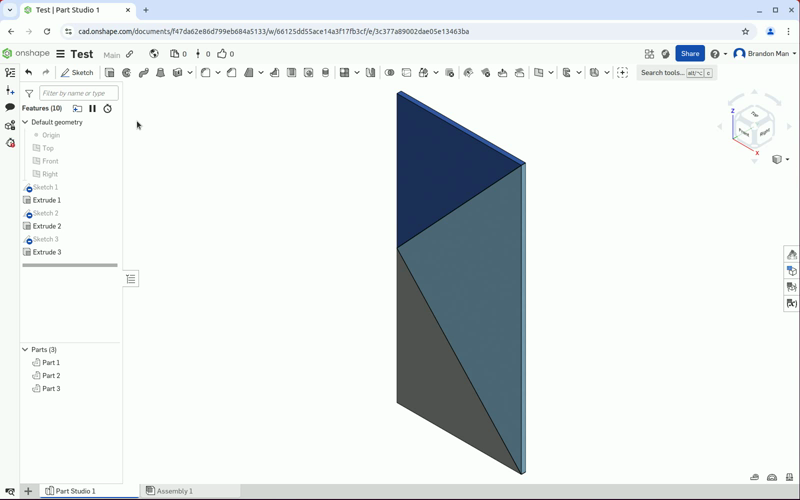
mouse_move(73, 189)
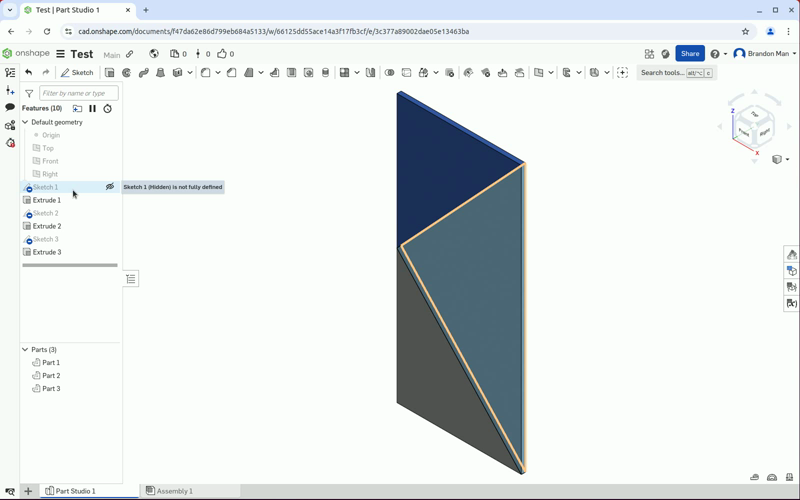
click(73, 189)